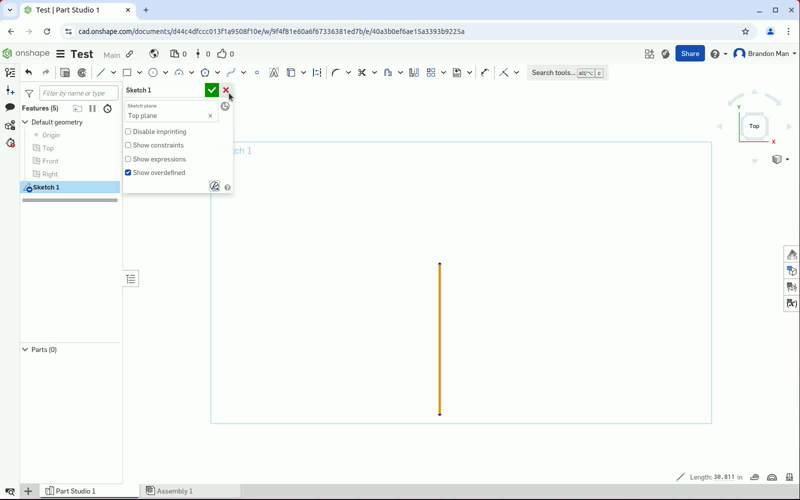
key(shift+h)
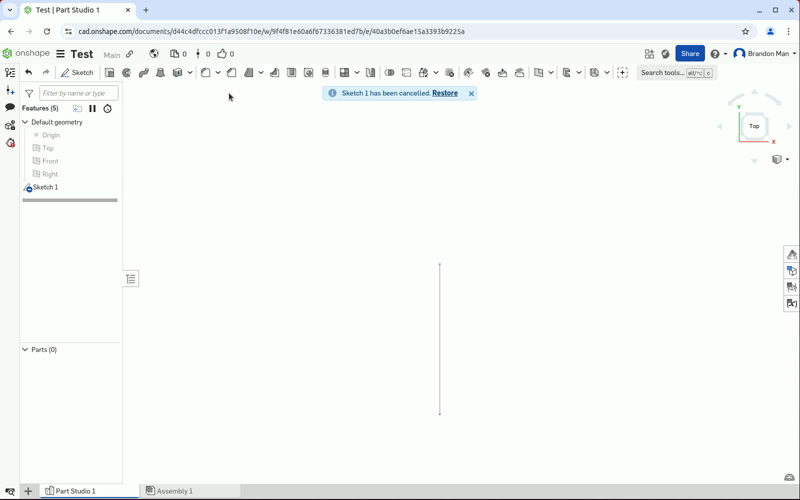
key(shift+s)
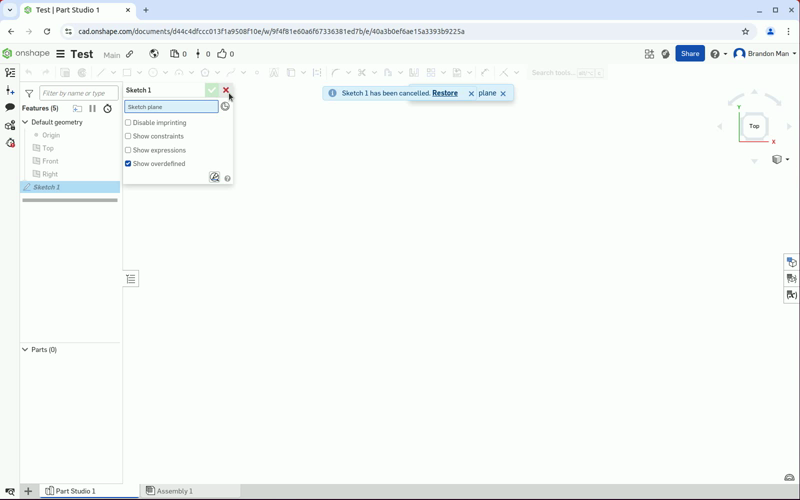
mouse_move(73, 150)
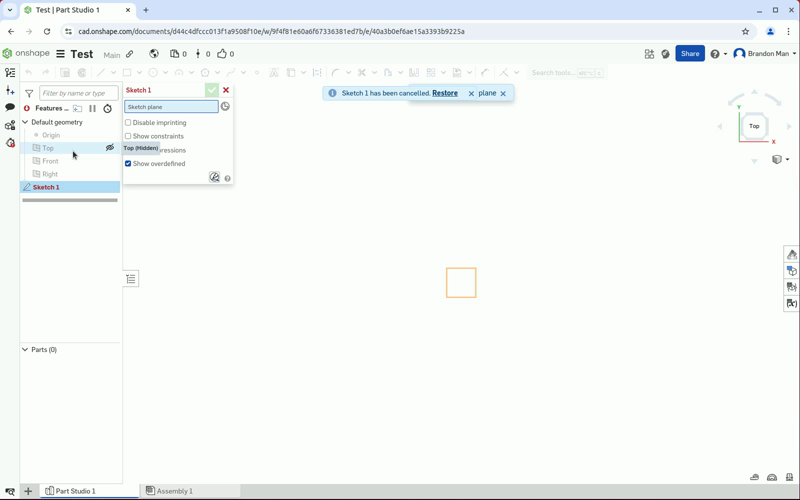
click(73, 150)
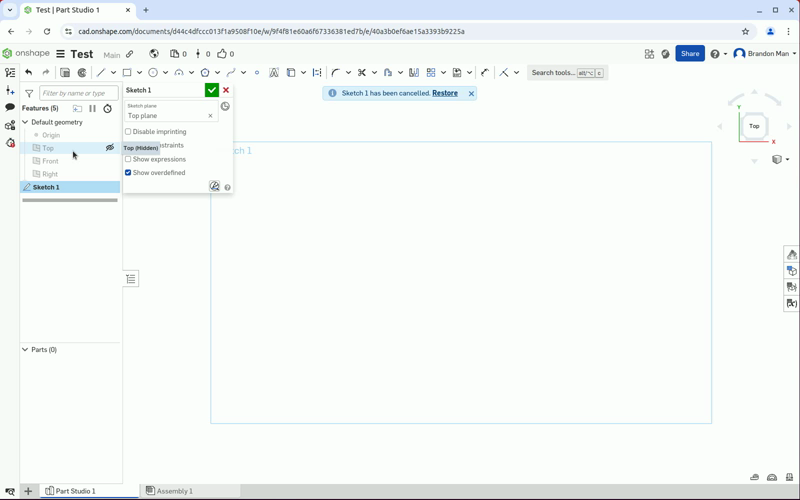
mouse_move(73, 352)
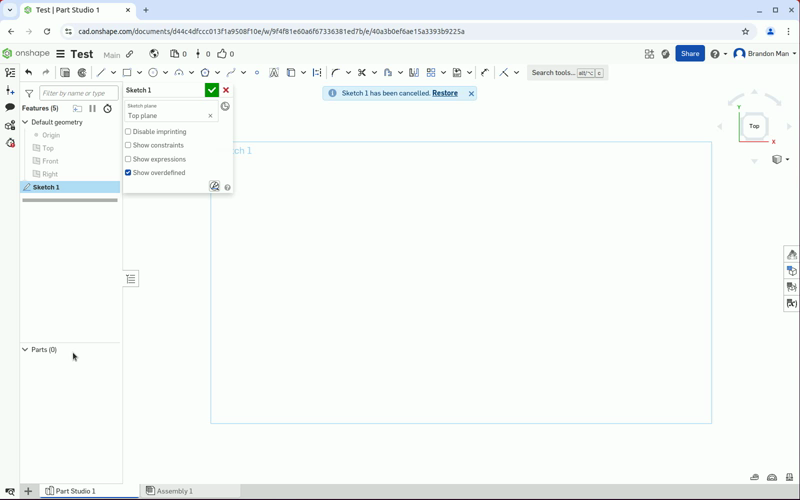
key(y)
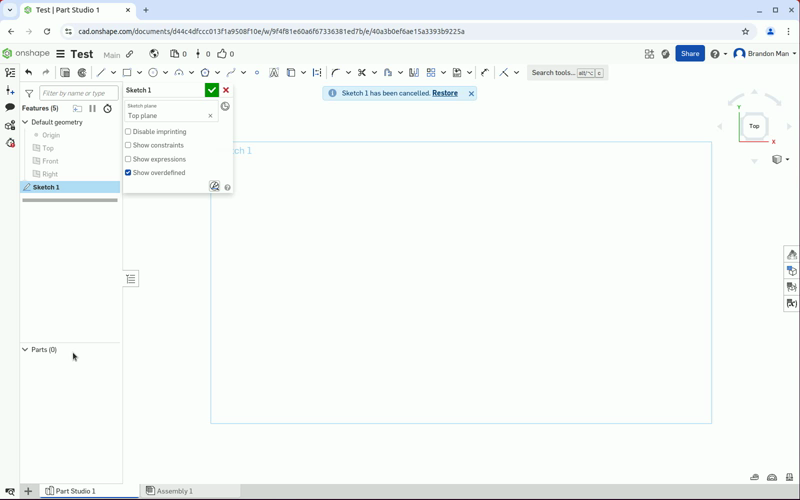
key(l)
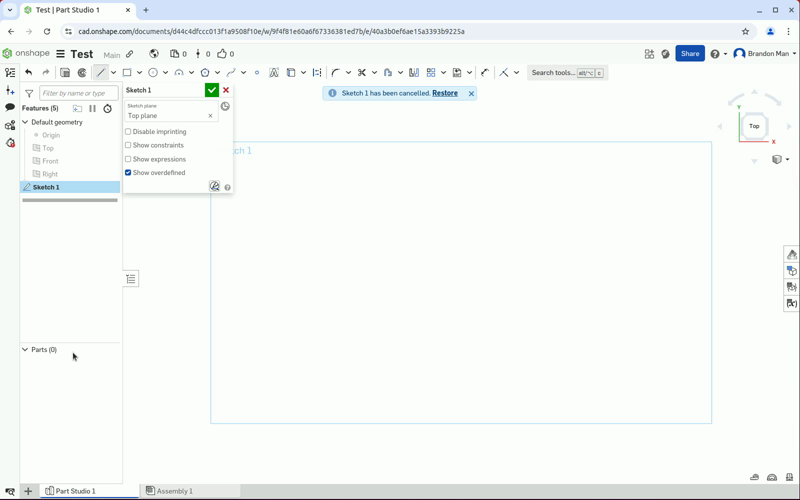
key_down(shift)
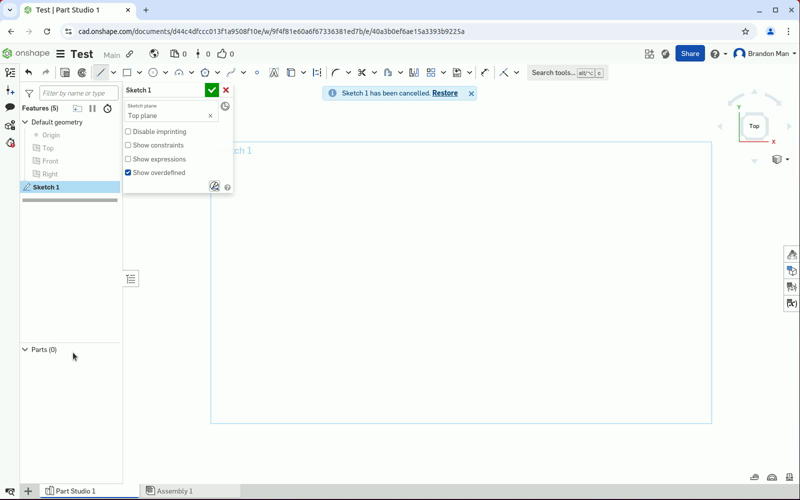
mouse_move(401, 301)
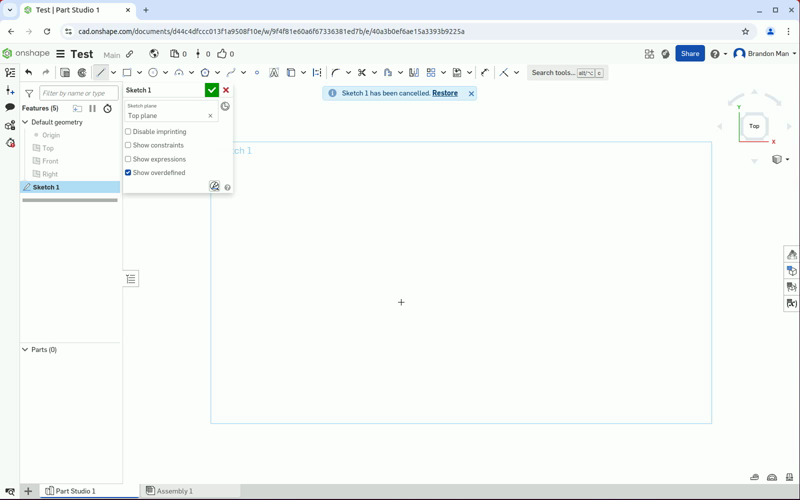
click(401, 301)
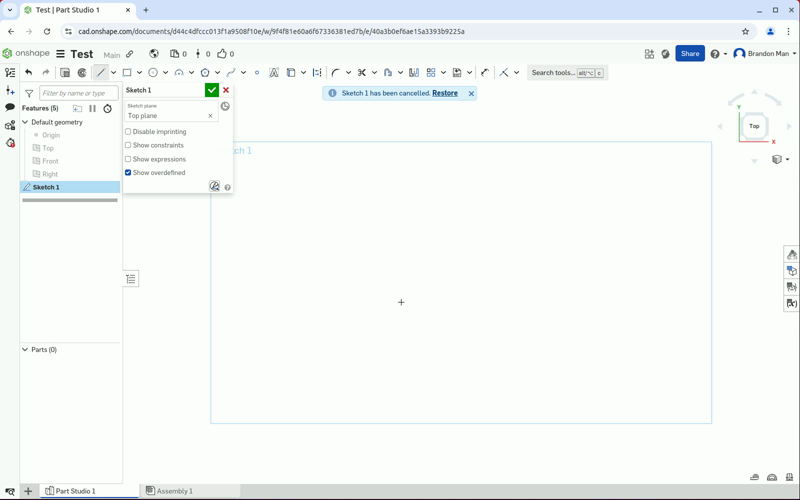
key_up(shift)
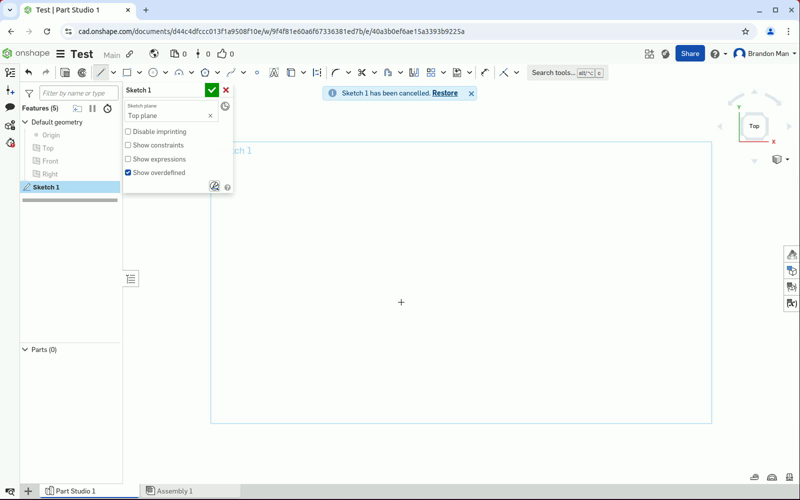
key_down(shift)
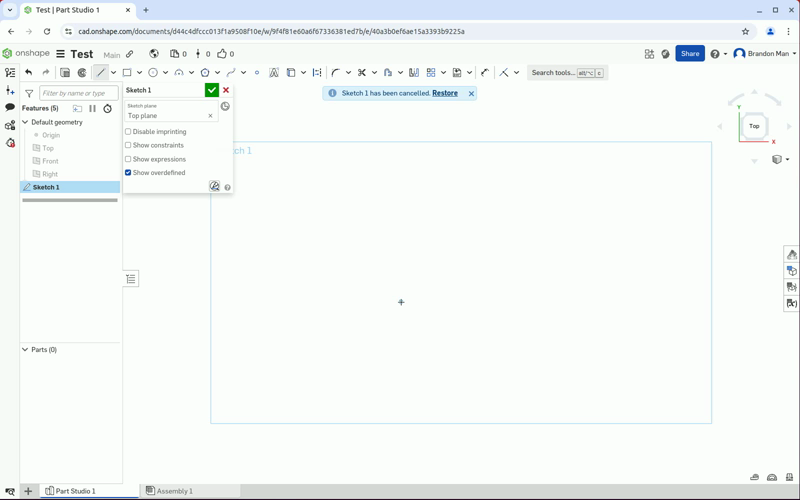
mouse_move(529, 301)
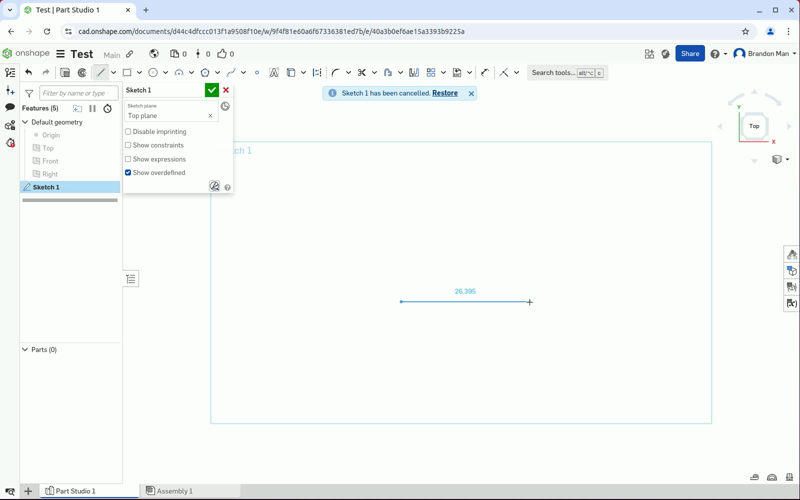
click(529, 301)
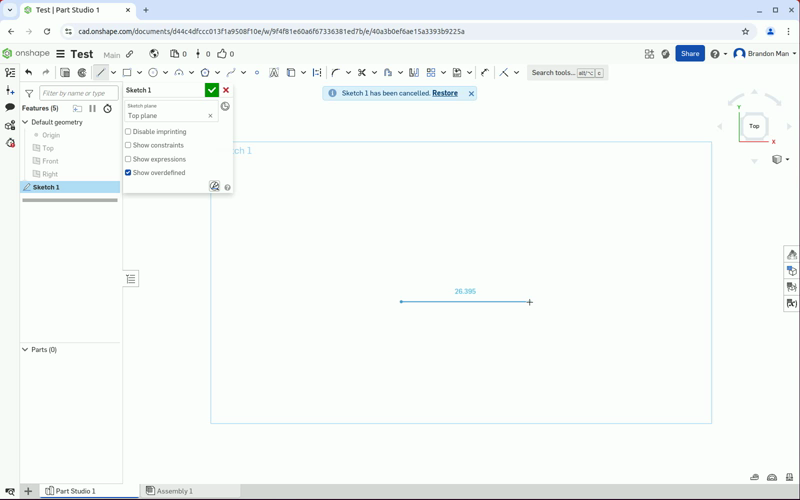
key_up(shift)
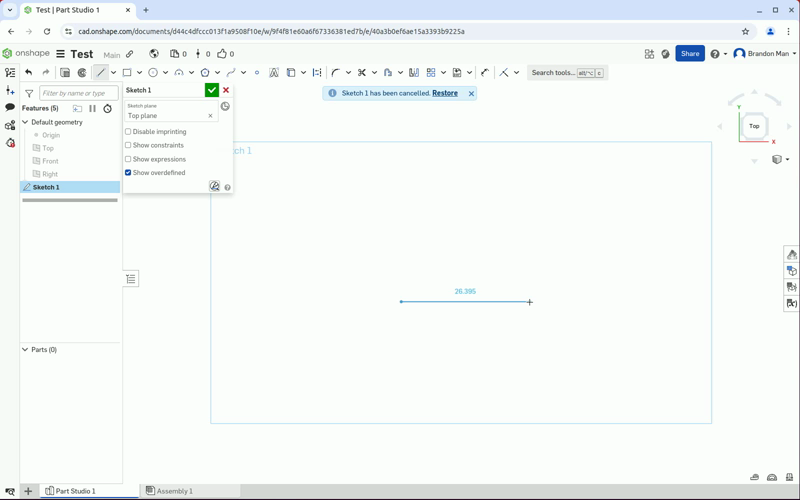
key_down(shift)
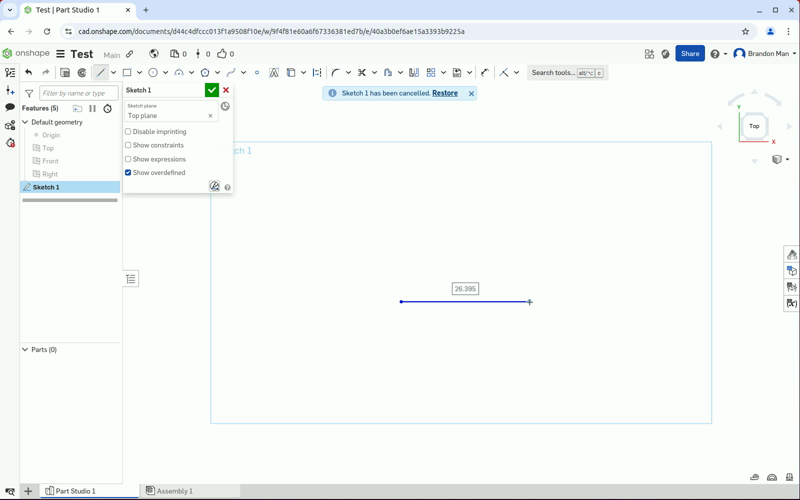
mouse_move(559, 301)
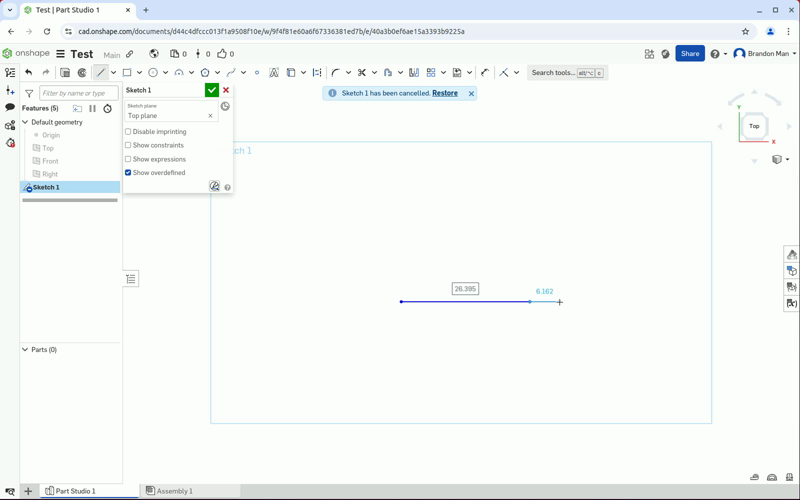
mouse_move(529, 278)
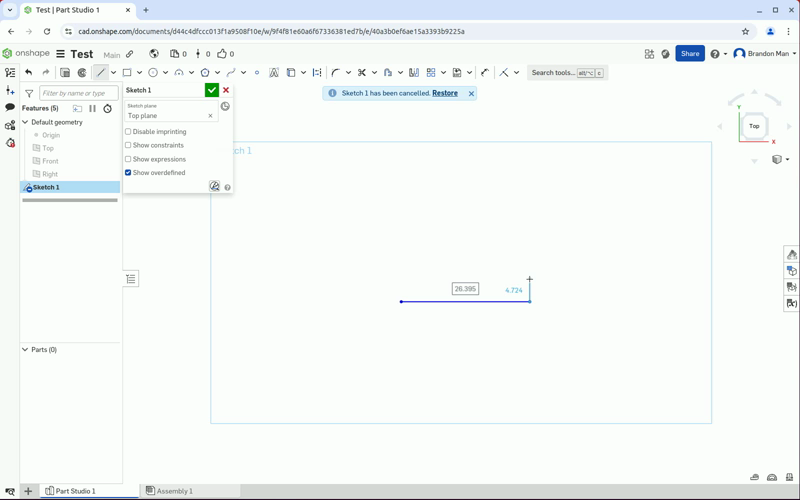
click(529, 278)
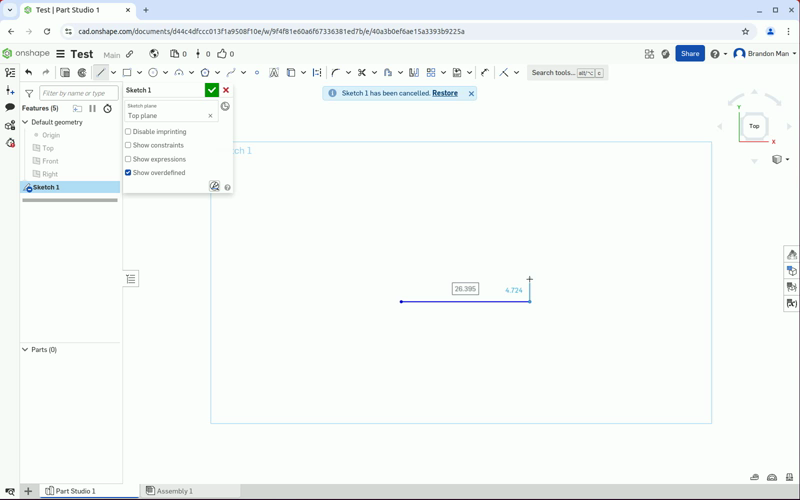
key_up(shift)
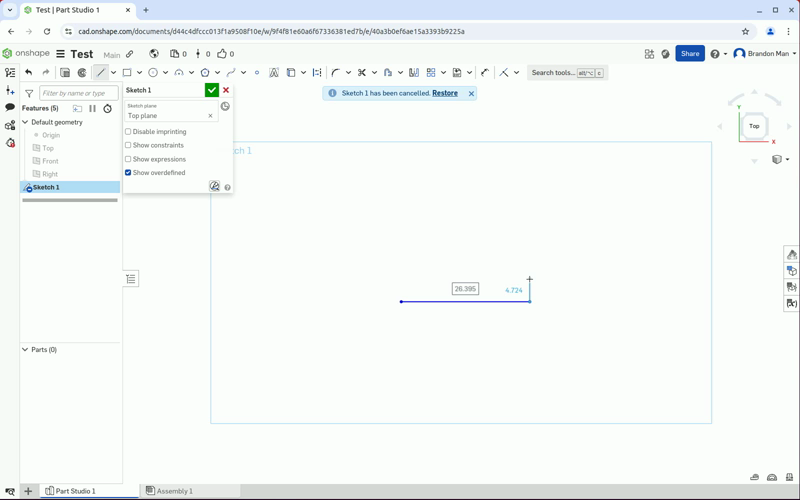
key_down(shift)
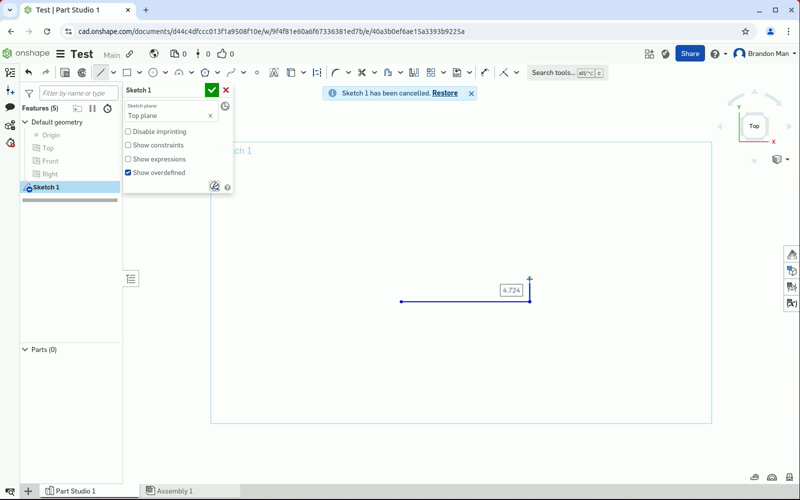
mouse_move(401, 278)
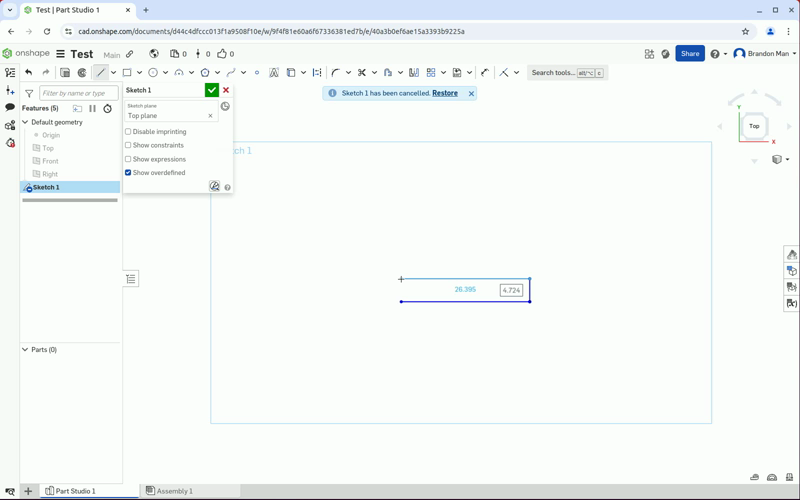
click(401, 278)
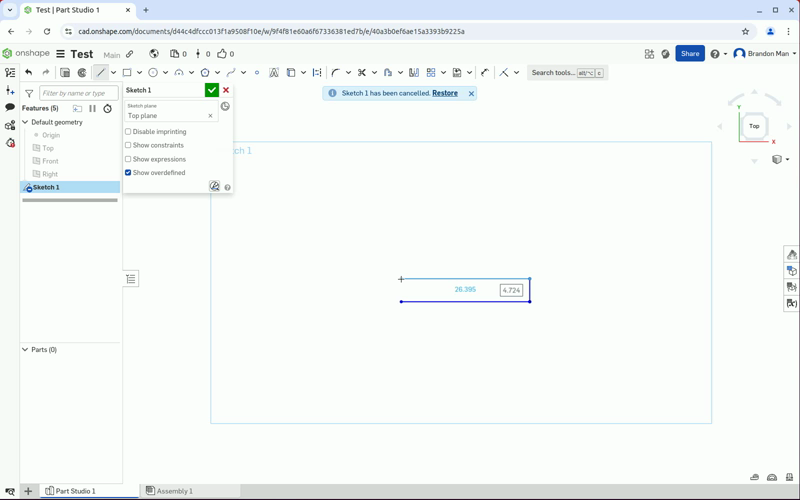
key_up(shift)
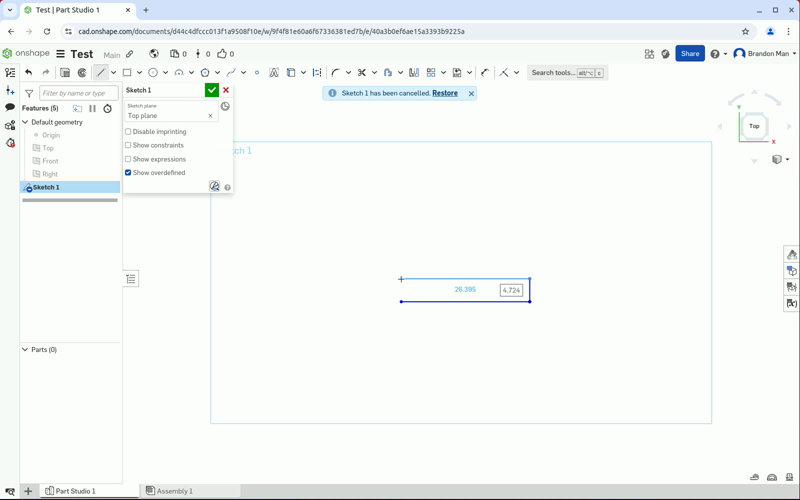
mouse_move(431, 278)
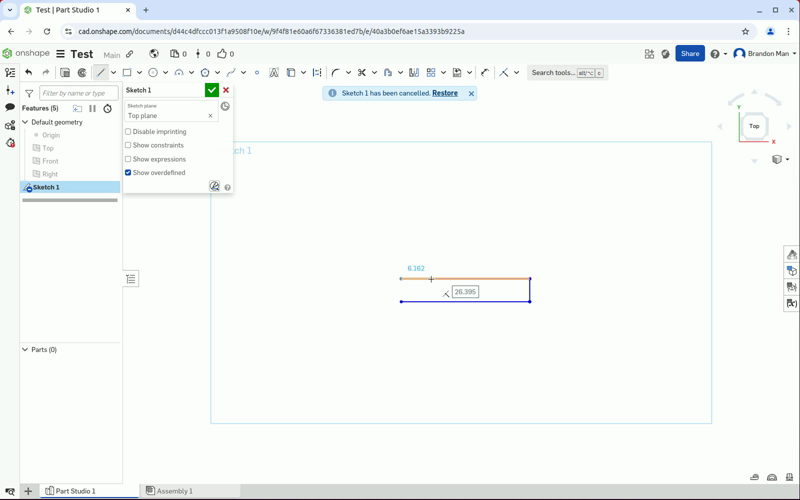
key_down(shift)
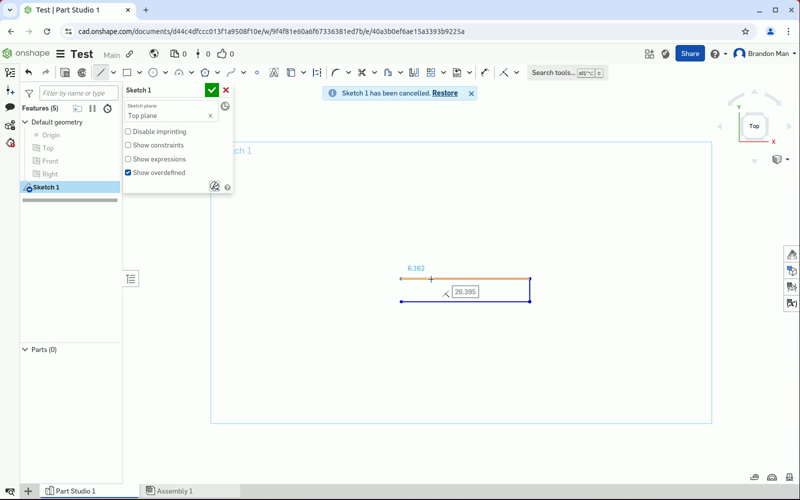
mouse_move(401, 301)
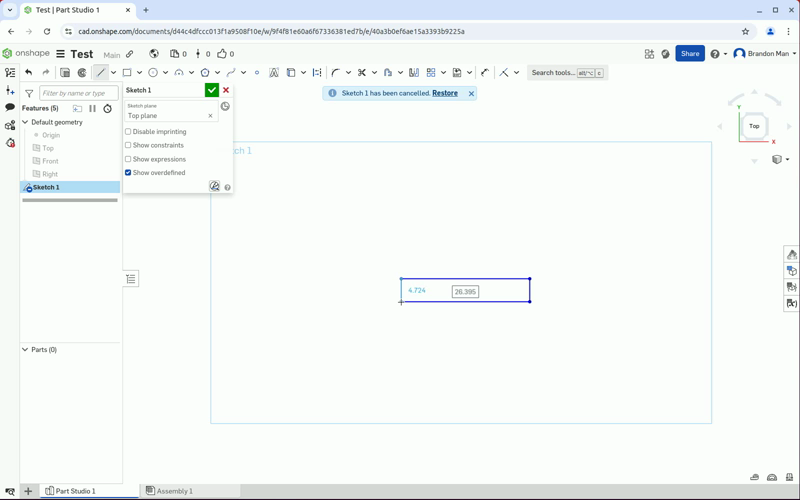
key_up(shift)
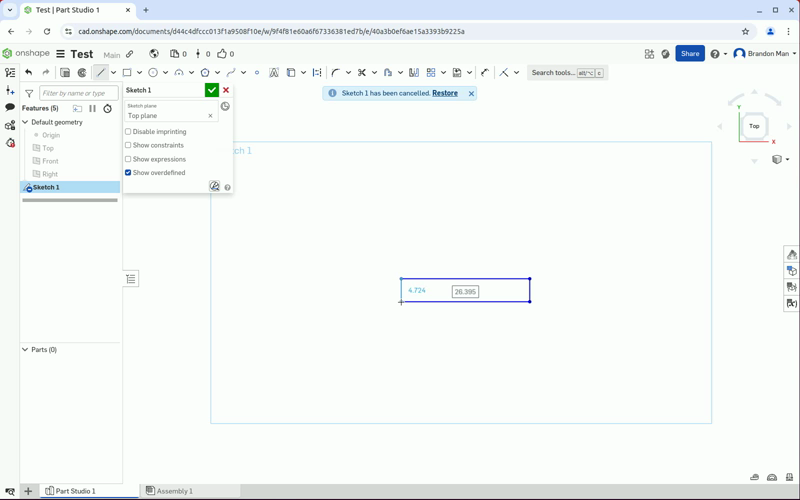
click(401, 301)
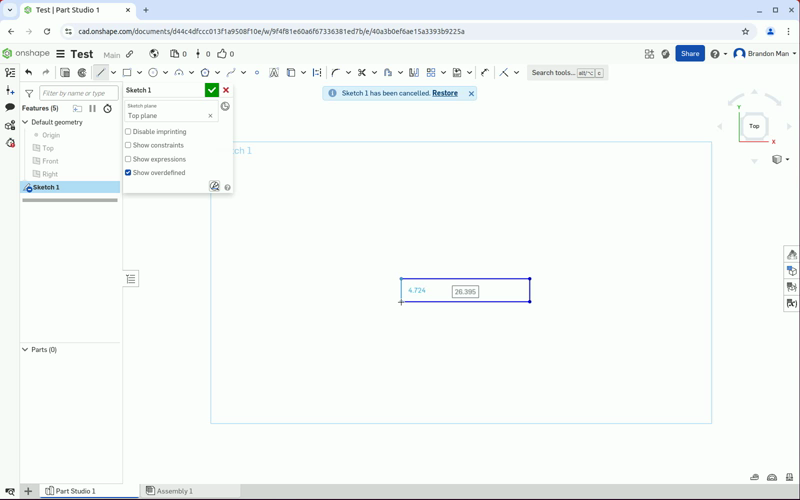
key(esc)
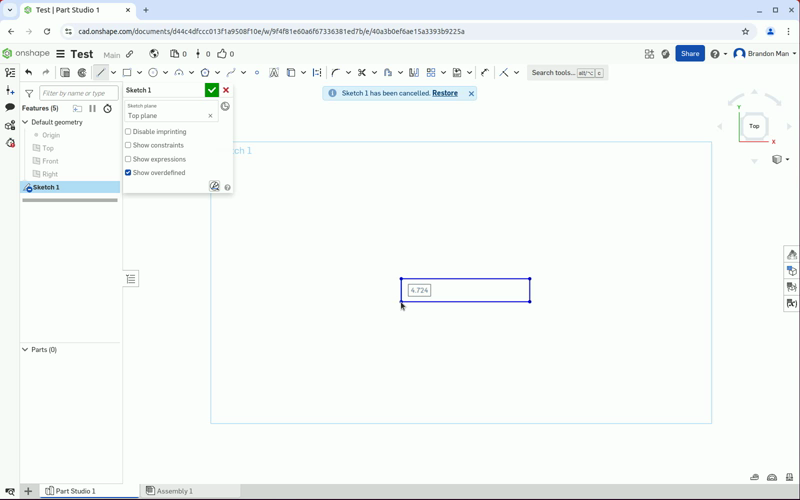
mouse_move(491, 295)
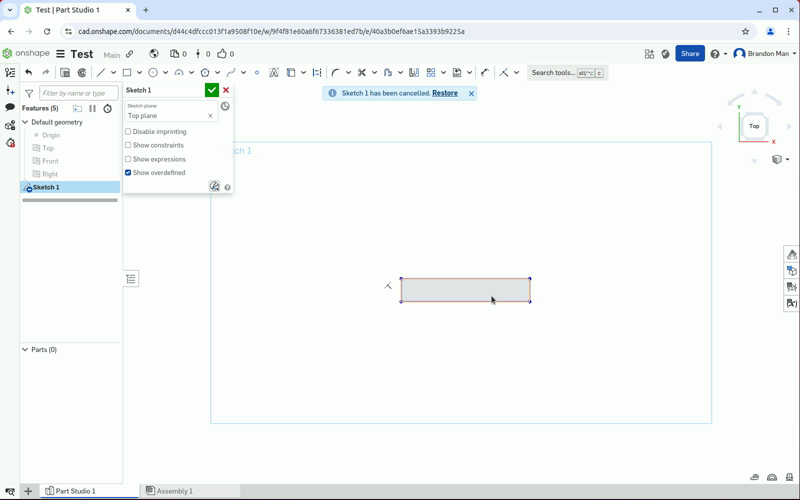
click(491, 295)
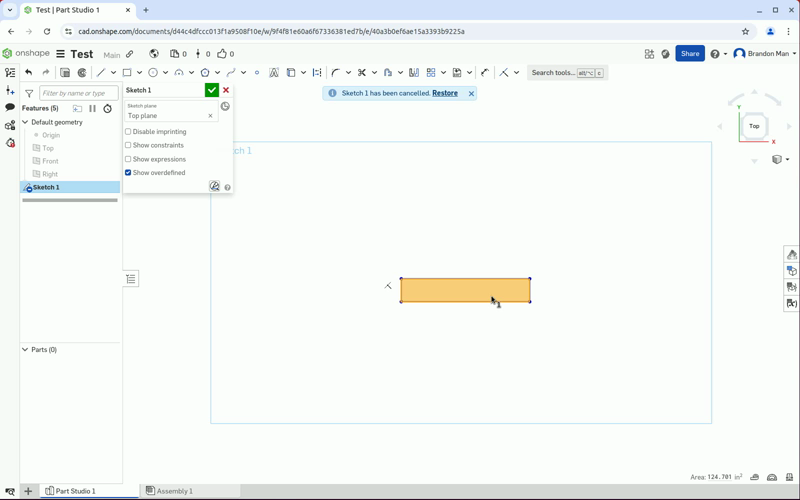
mouse_move(73, 352)
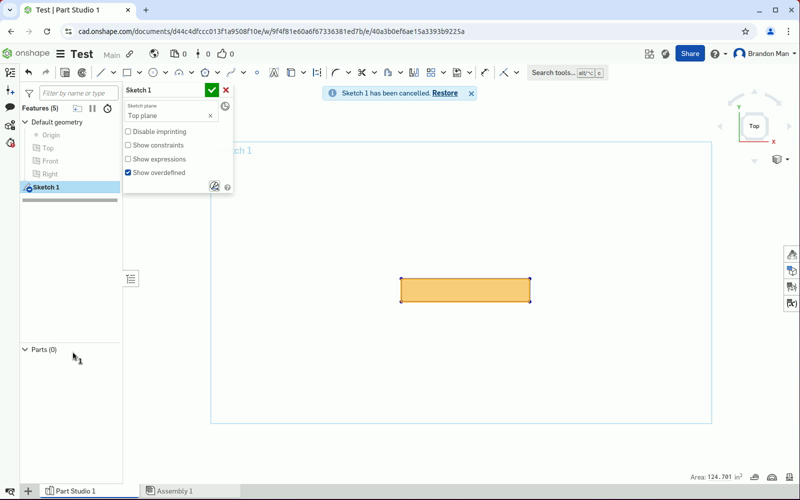
key(shift+y)
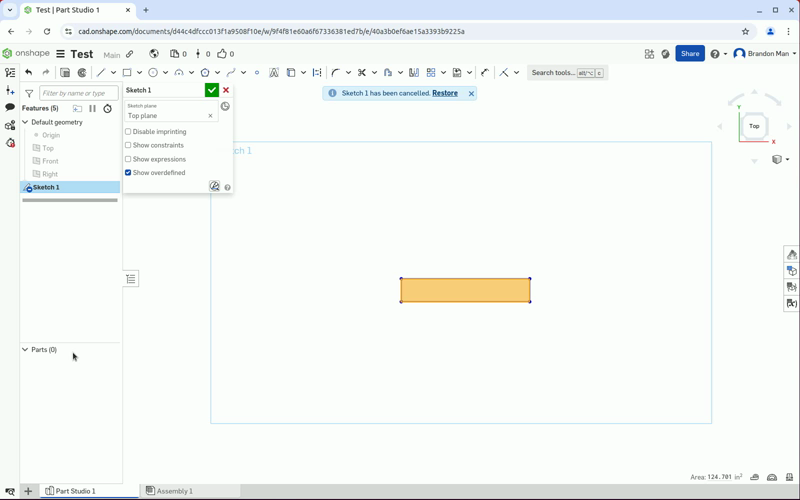
key(shift+e)
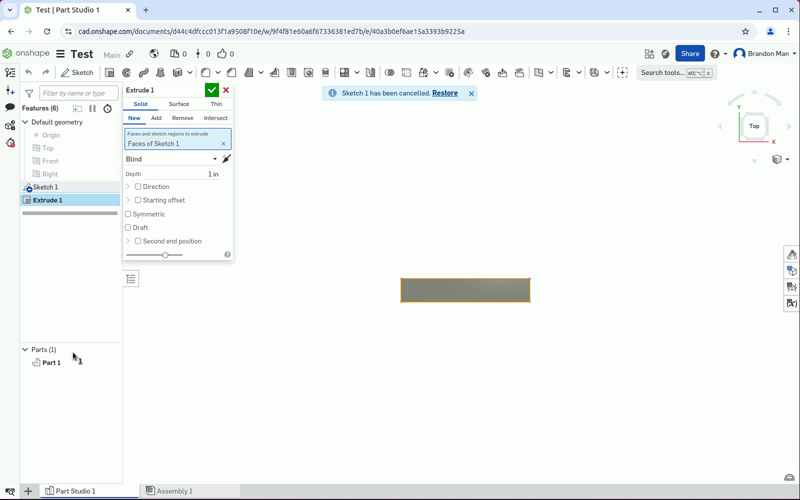
mouse_move(143, 106)
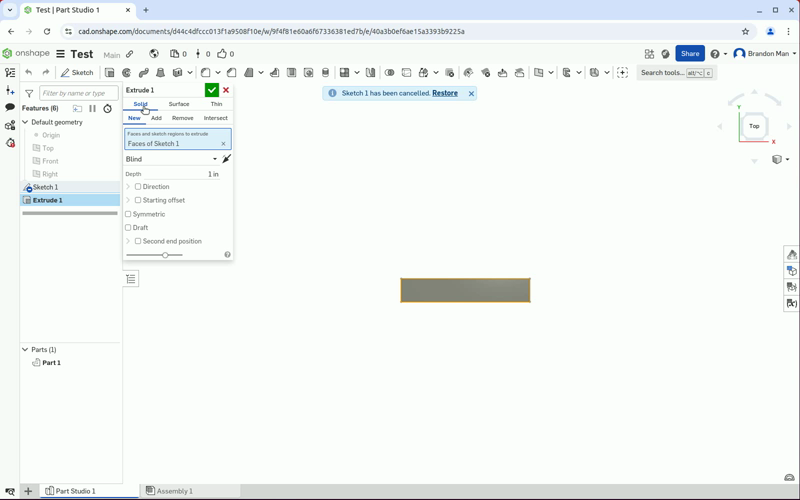
click(143, 106)
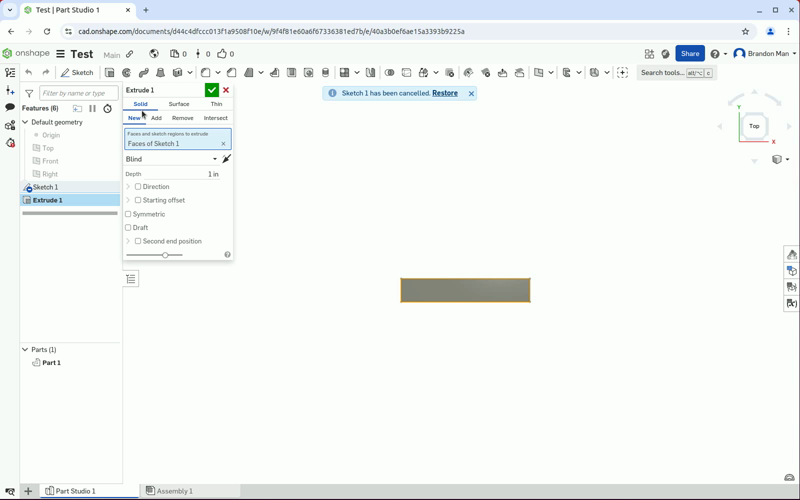
mouse_move(137, 120)
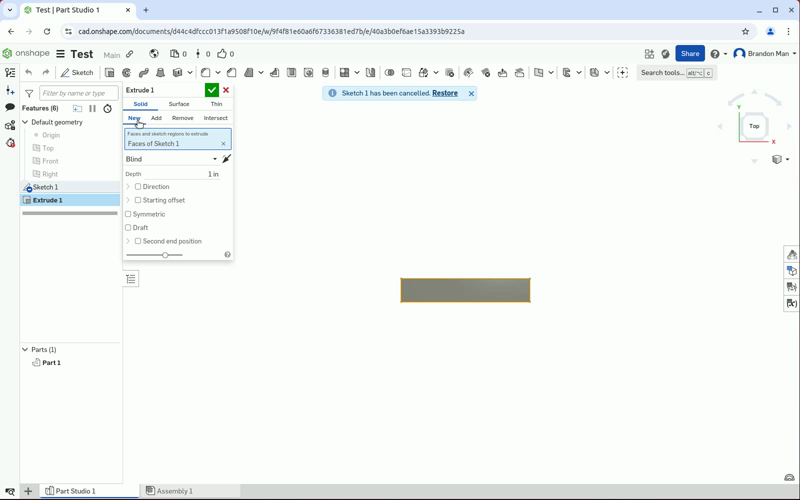
click(137, 120)
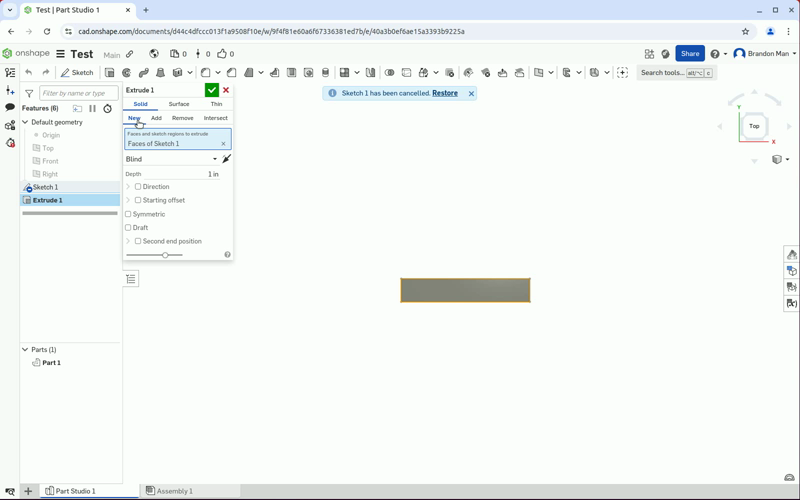
key(tab, 4)
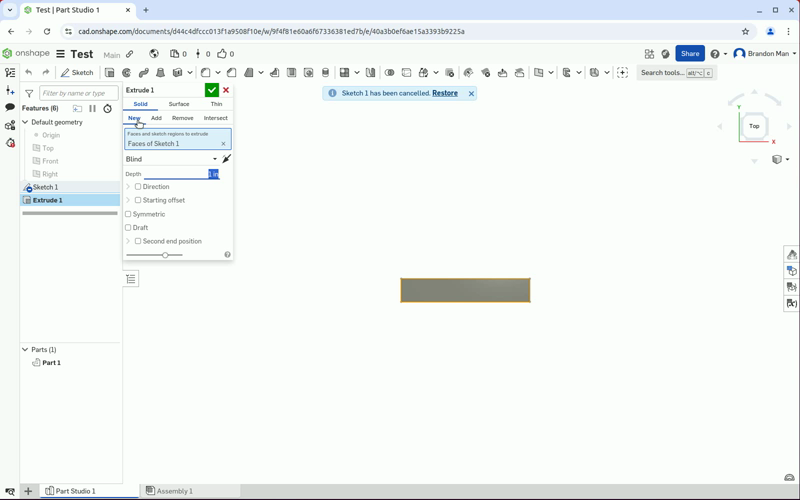
text(-0.241)
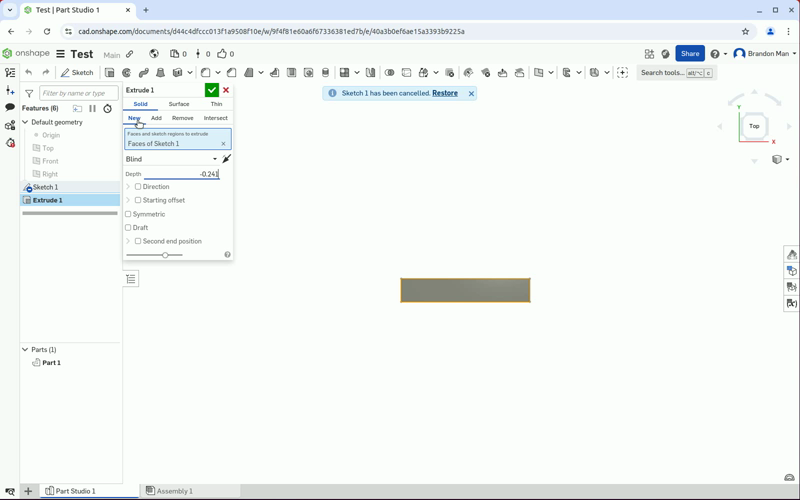
key(enter)
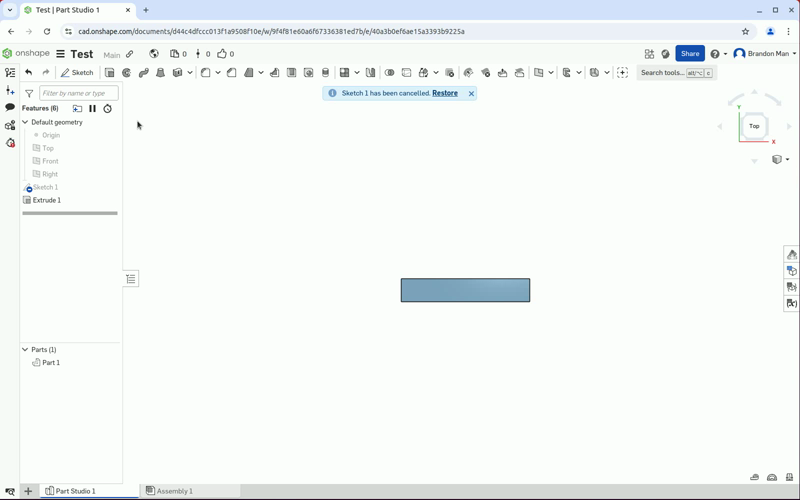
key(shift+h)
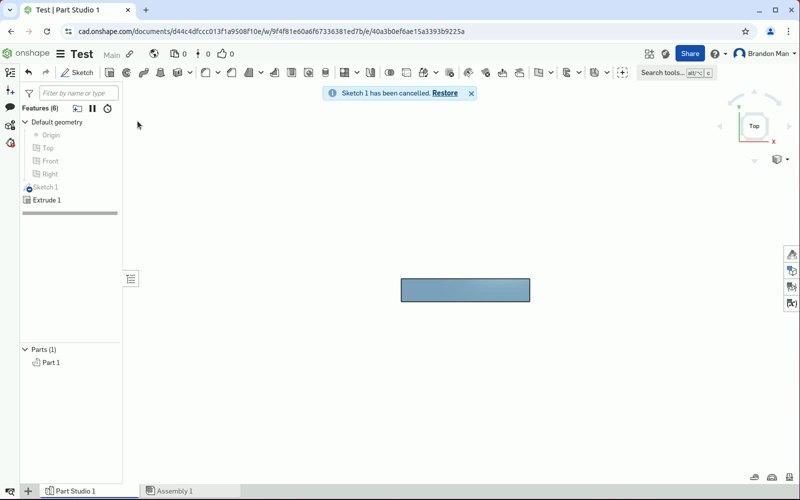
key(shift+h)
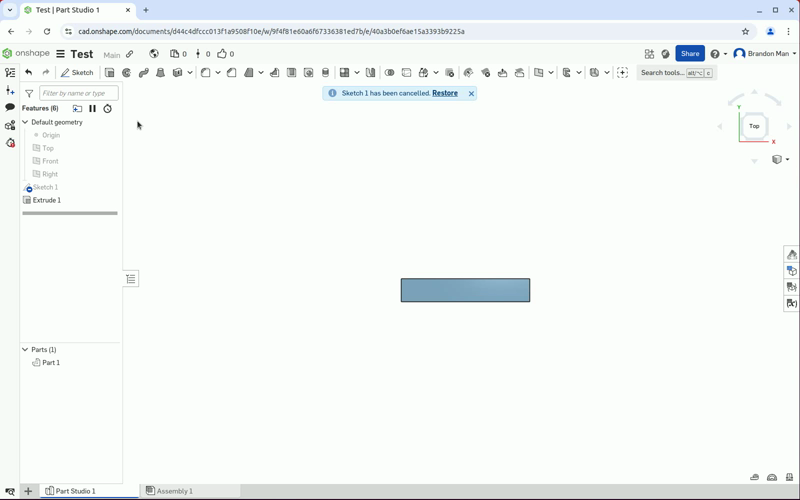
mouse_move(73, 189)
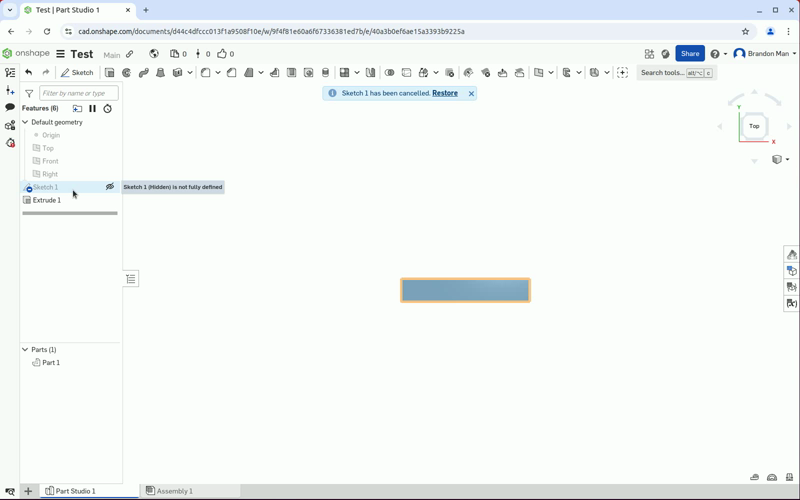
click(73, 189)
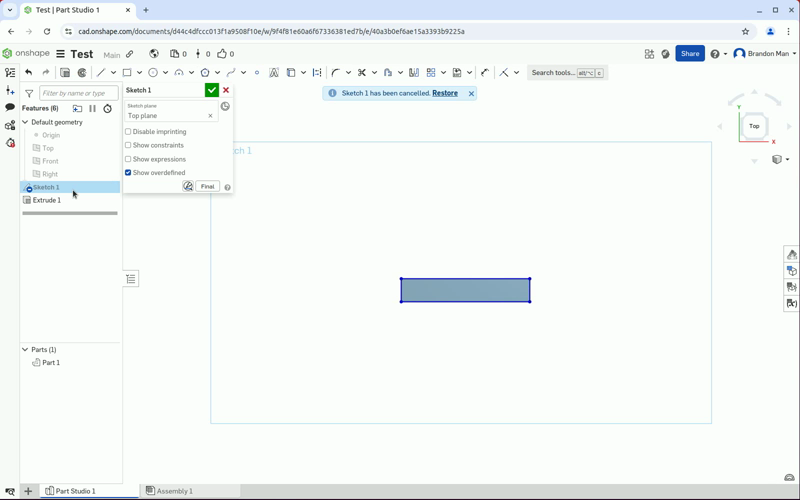
mouse_move(229, 92)
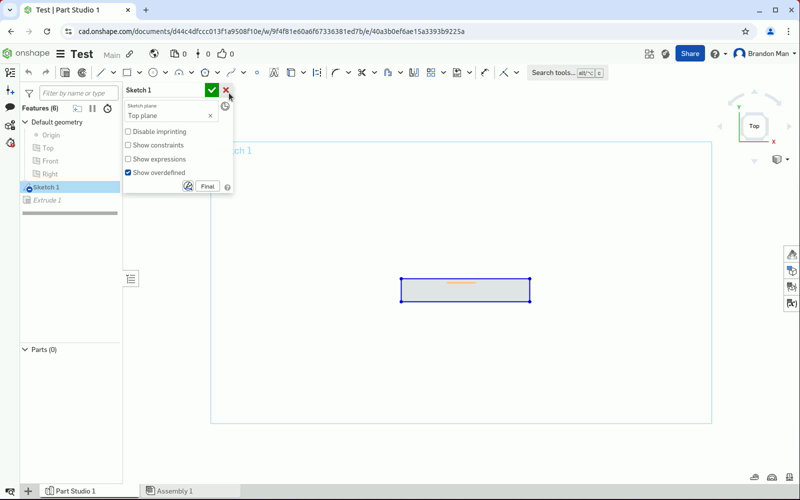
click(229, 92)
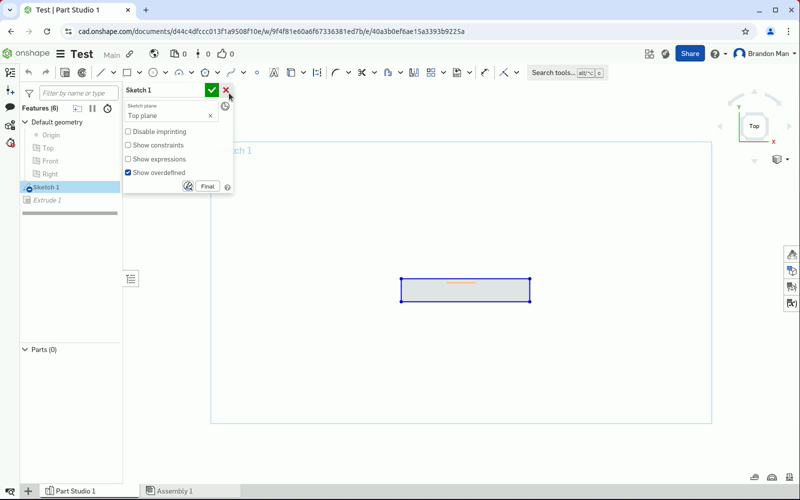
key(shift+s)
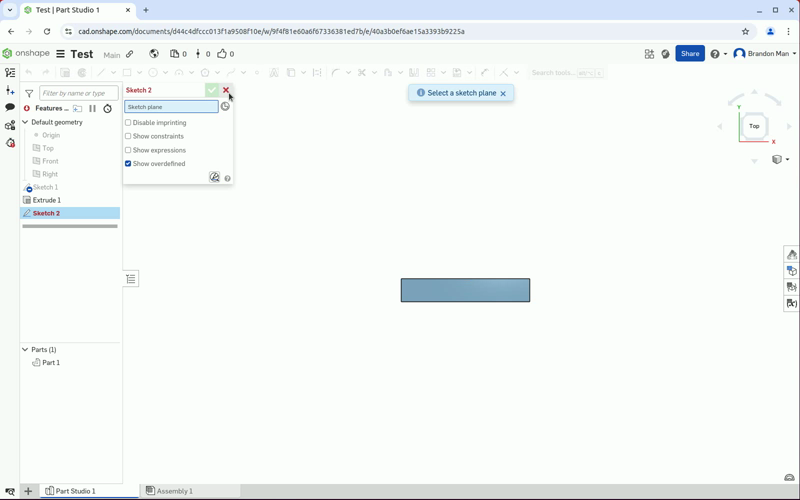
mouse_move(73, 150)
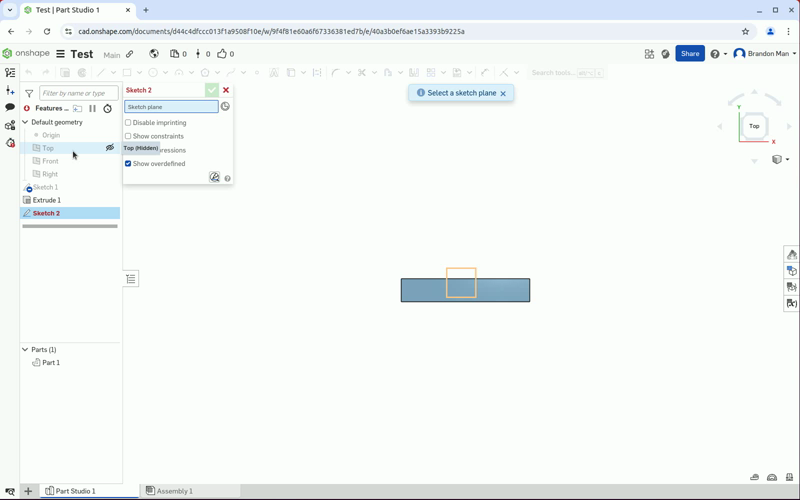
click(73, 150)
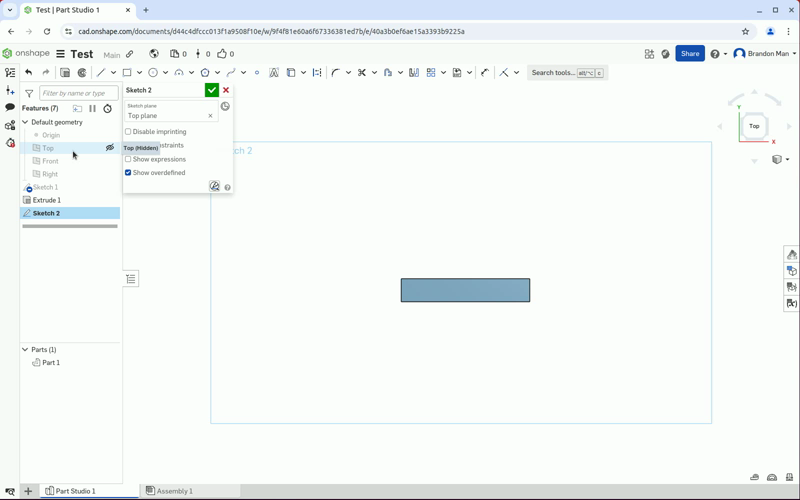
mouse_move(73, 352)
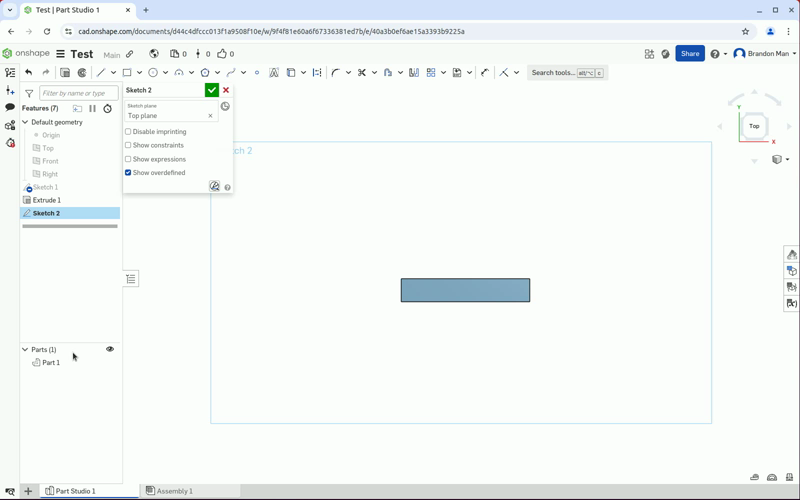
key(y)
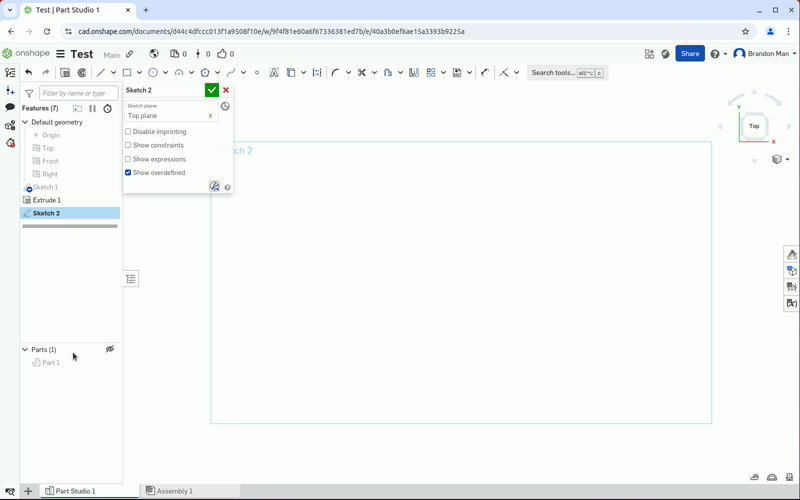
key(l)
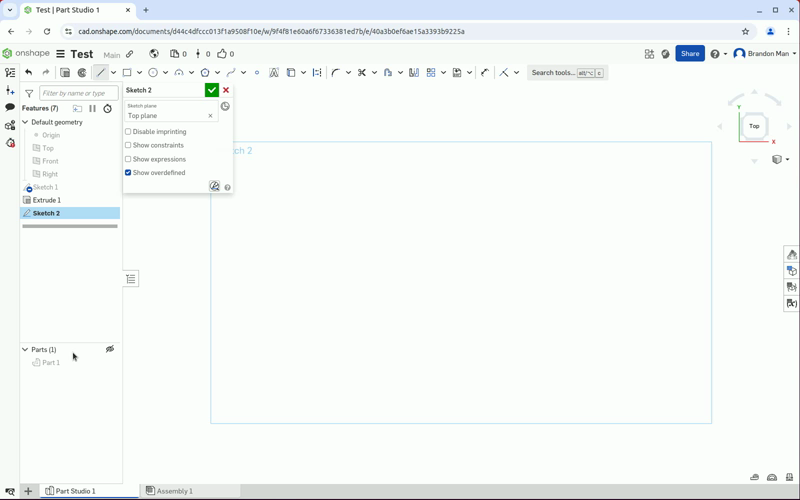
key_down(shift)
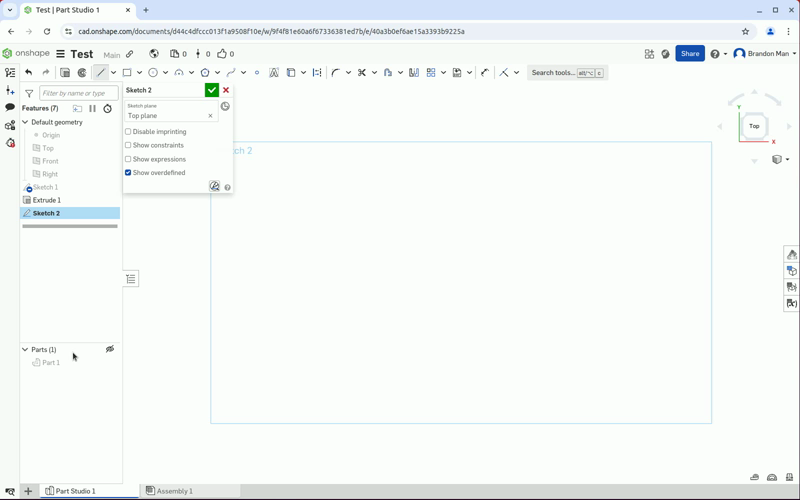
mouse_move(357, 301)
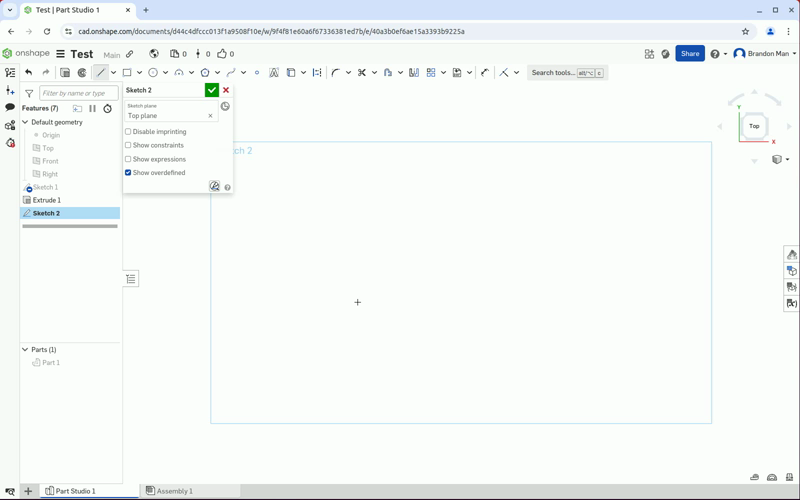
click(357, 301)
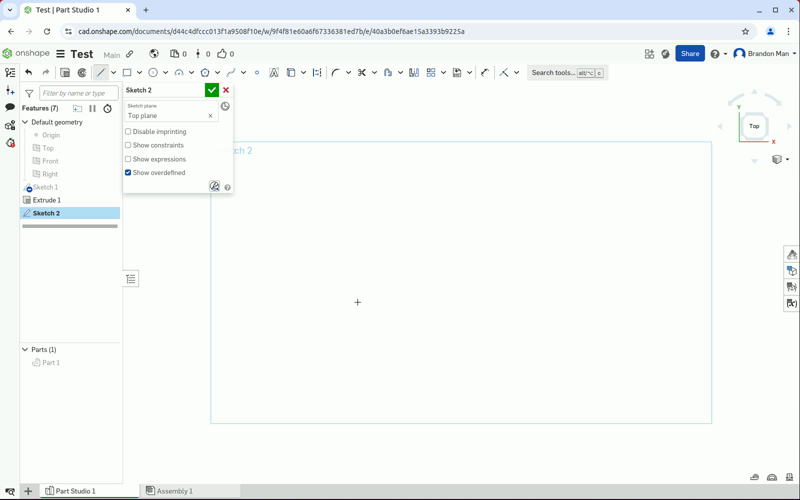
key_up(shift)
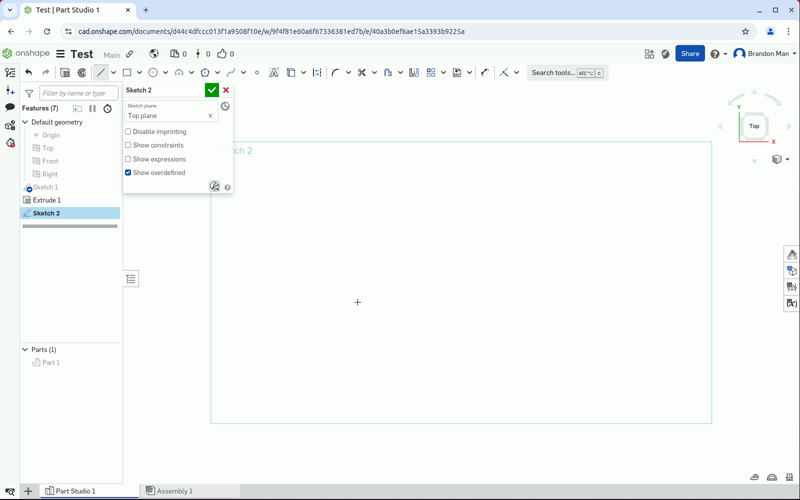
key_down(shift)
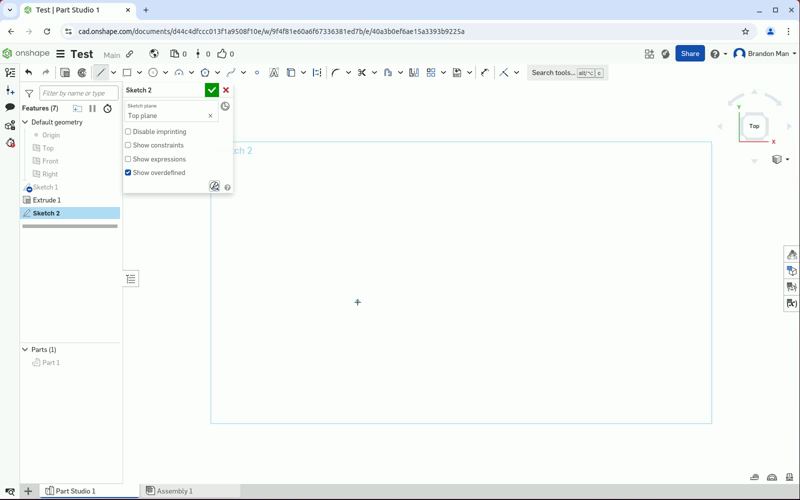
mouse_move(387, 301)
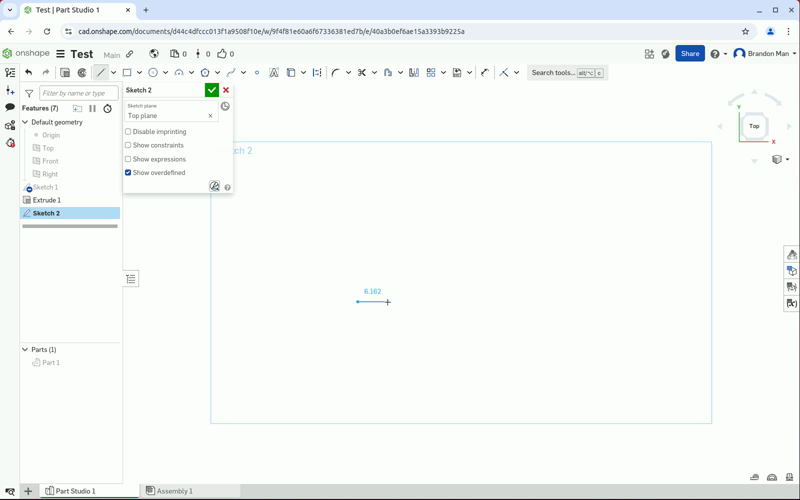
mouse_move(401, 301)
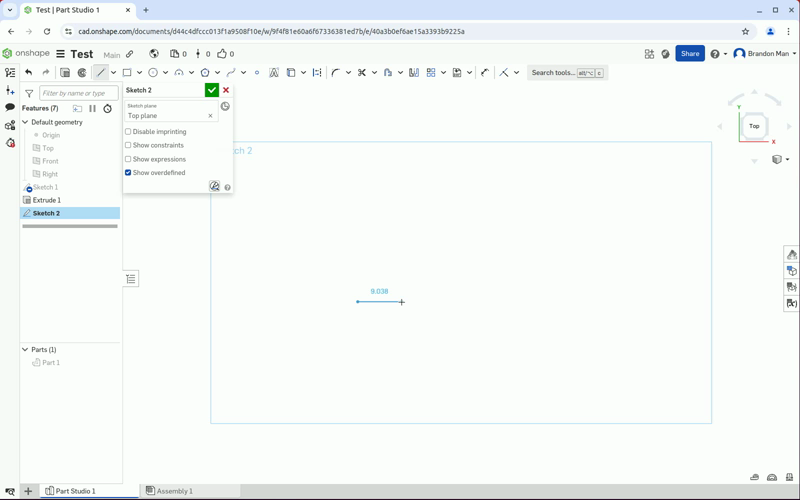
click(401, 301)
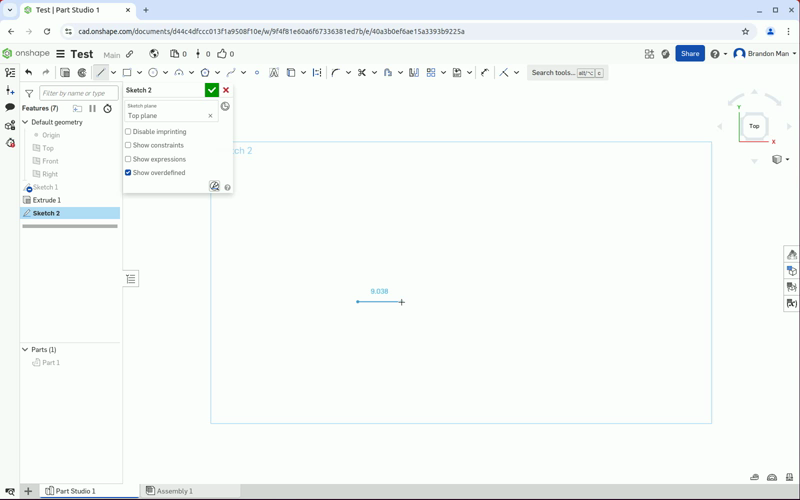
key_up(shift)
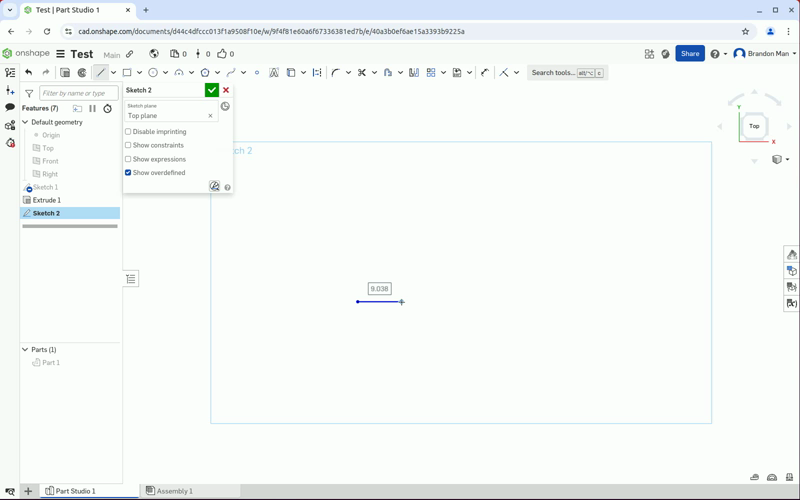
key_down(shift)
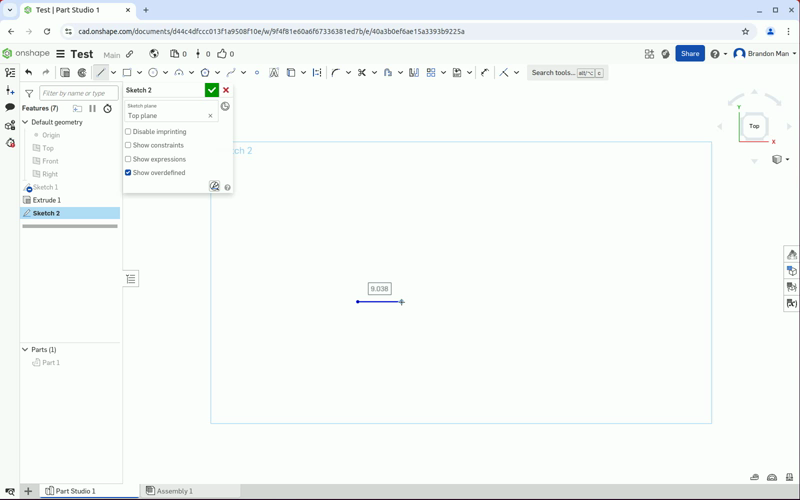
mouse_move(431, 301)
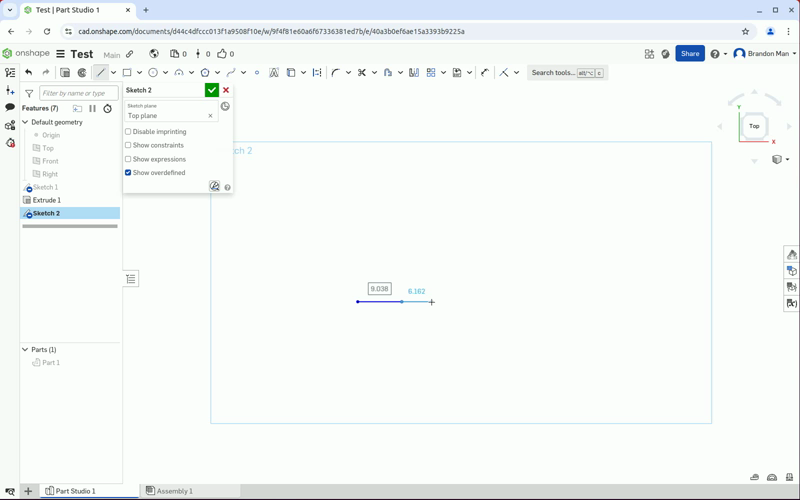
mouse_move(401, 278)
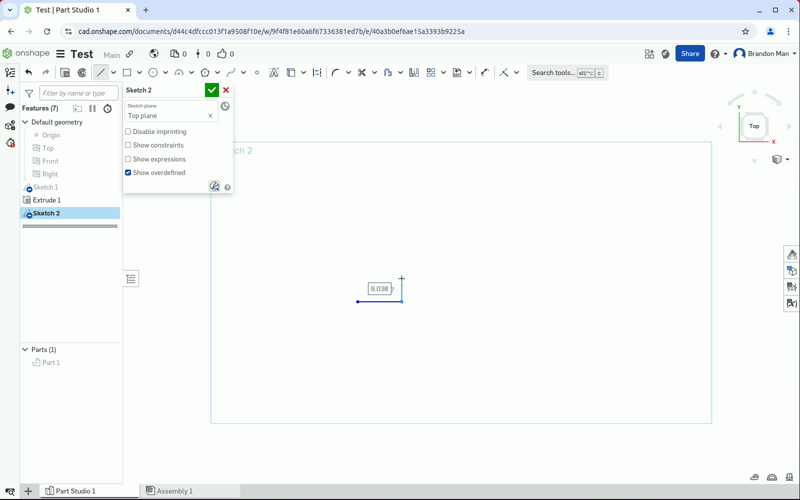
click(401, 278)
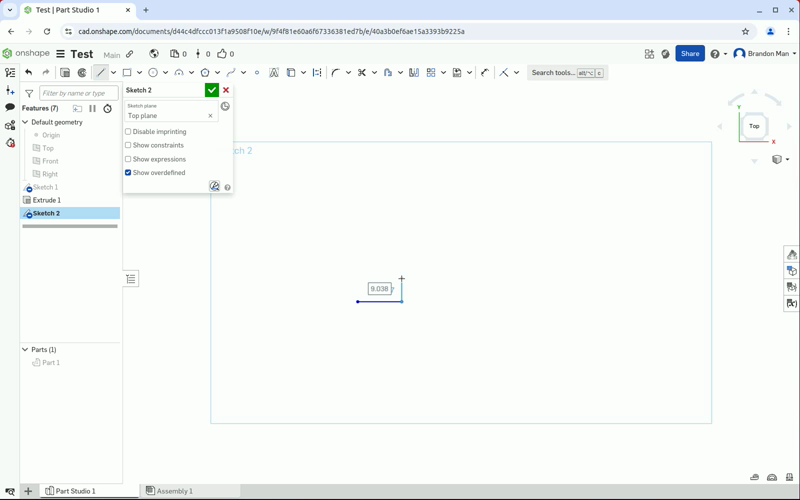
key_up(shift)
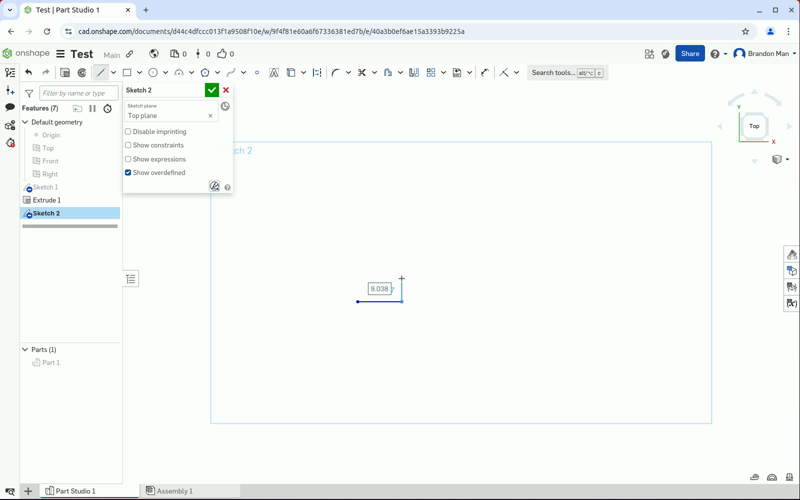
key_down(shift)
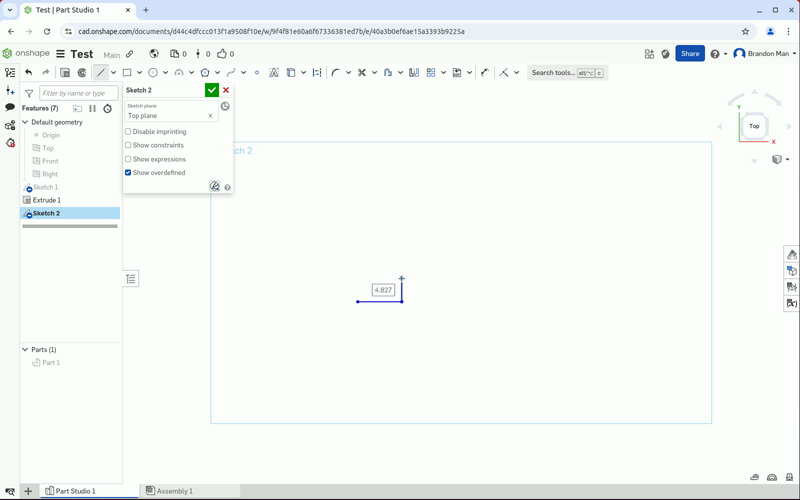
mouse_move(431, 278)
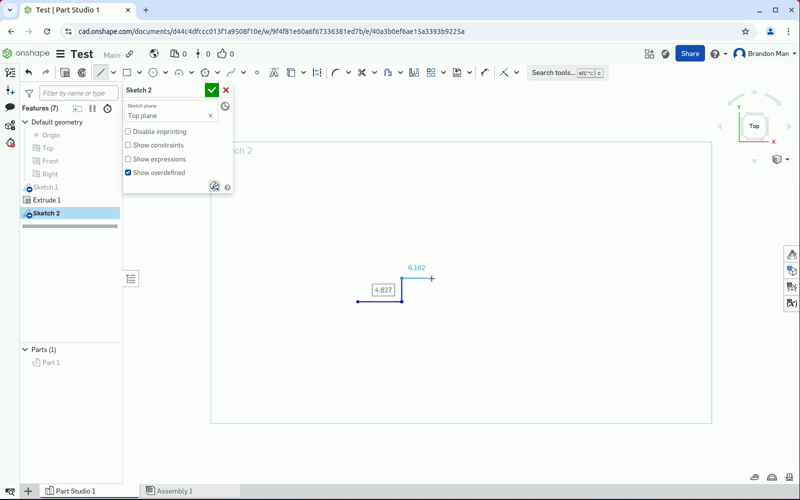
mouse_move(357, 278)
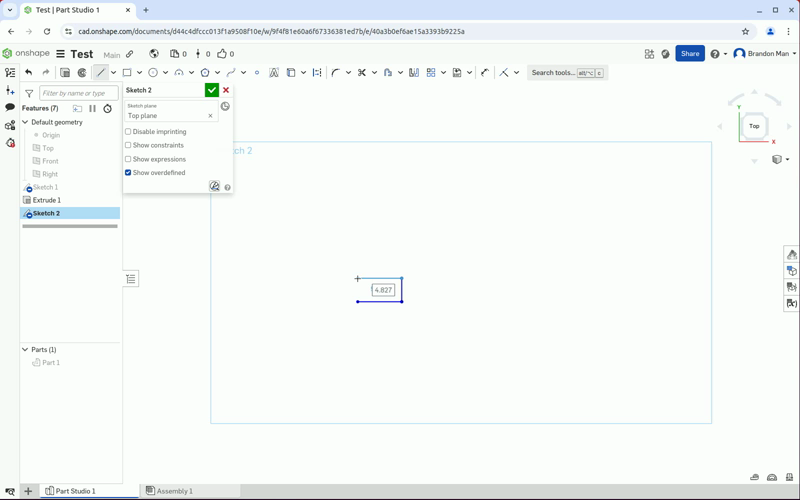
click(357, 278)
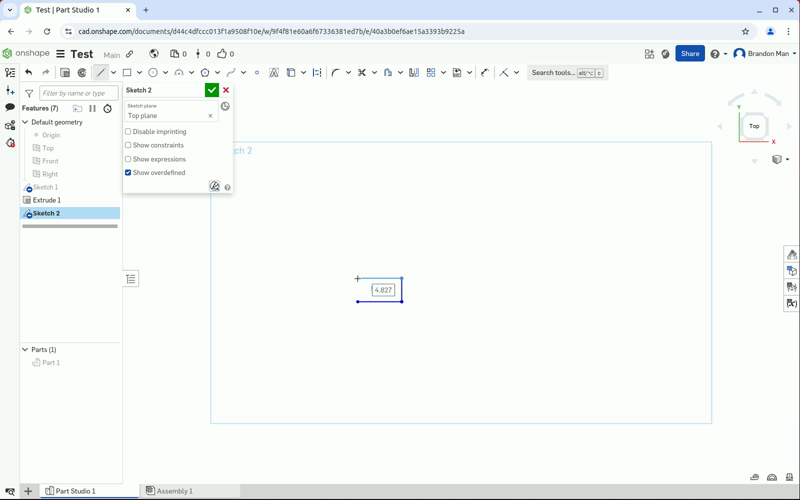
key_up(shift)
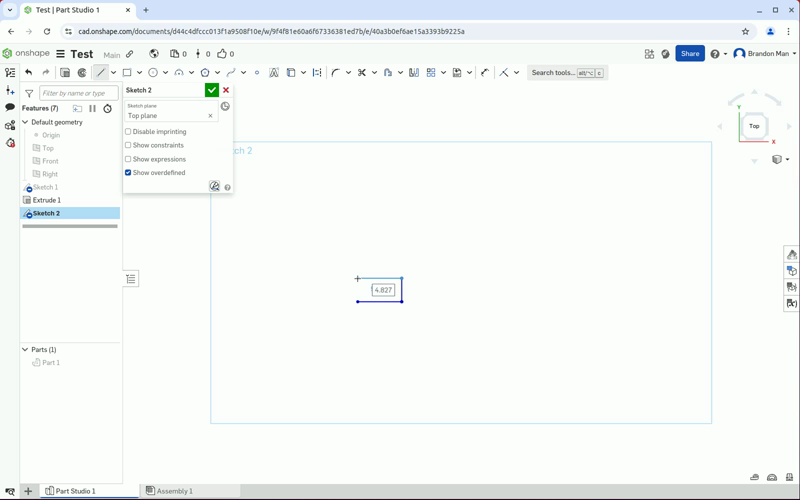
mouse_move(387, 278)
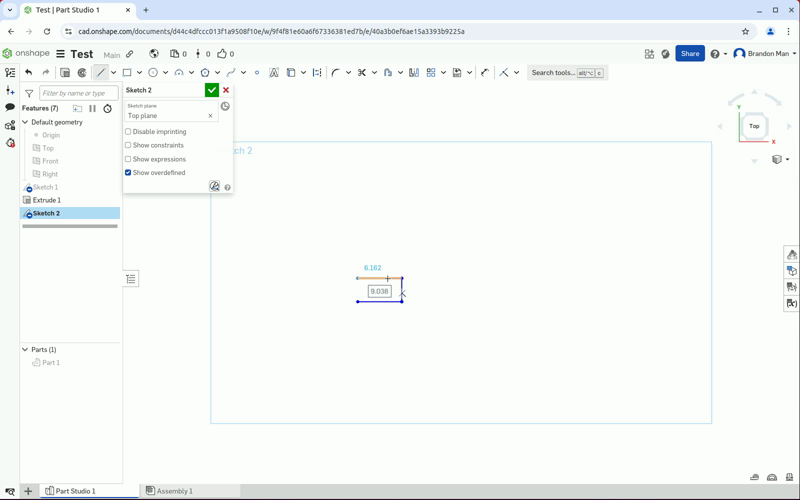
key_down(shift)
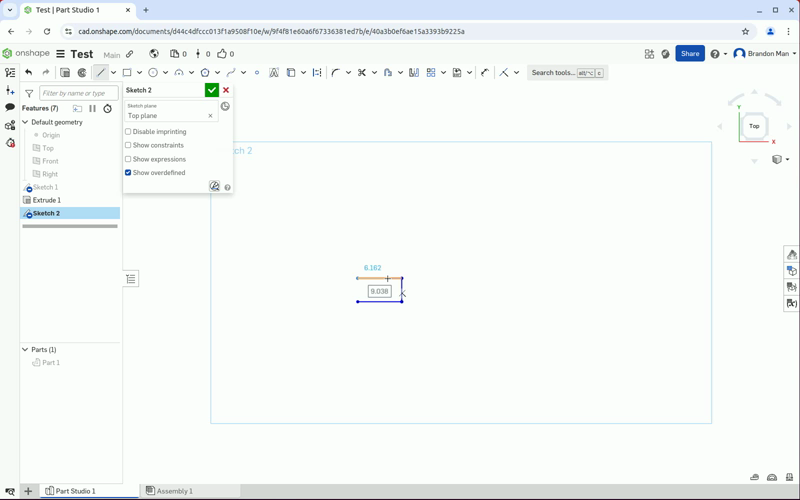
mouse_move(357, 301)
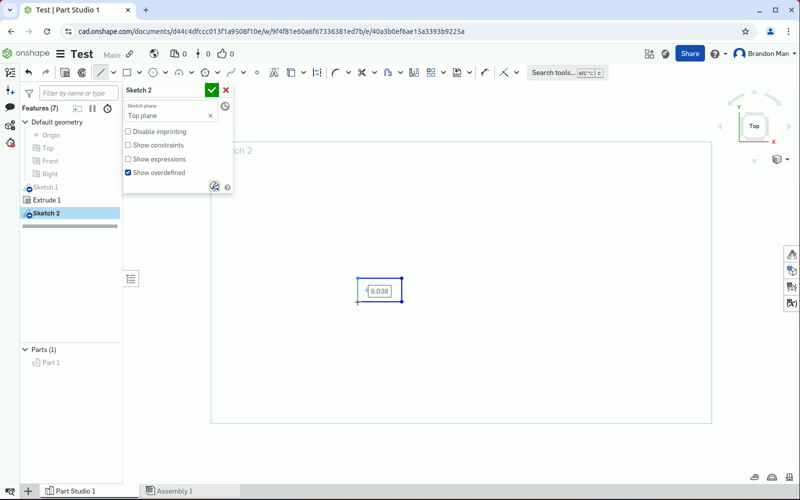
key_up(shift)
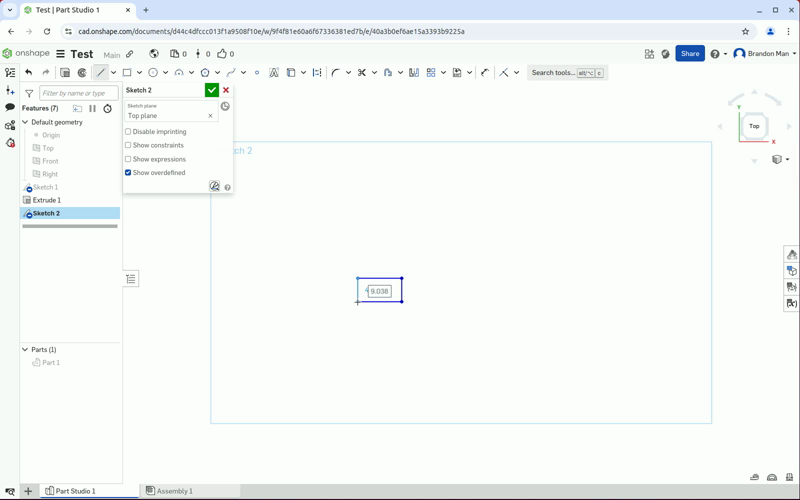
click(357, 301)
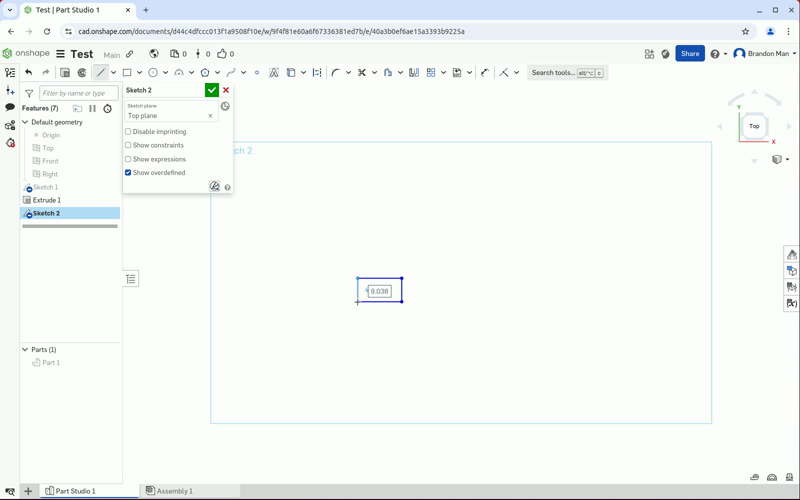
key(esc)
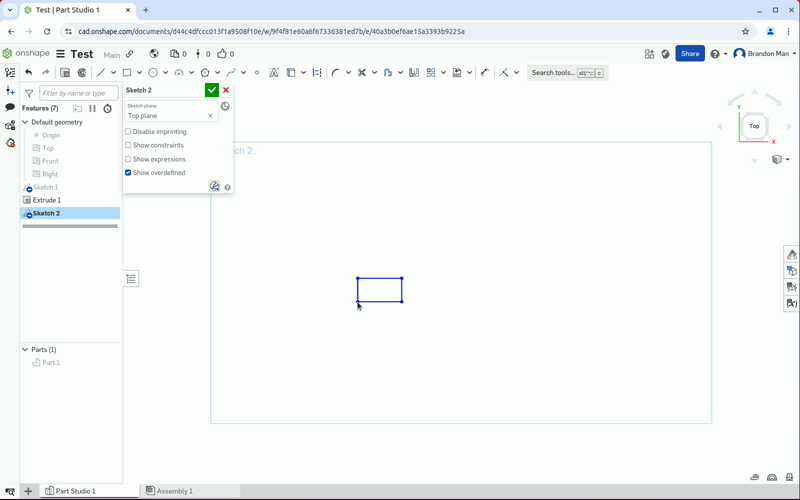
mouse_move(383, 283)
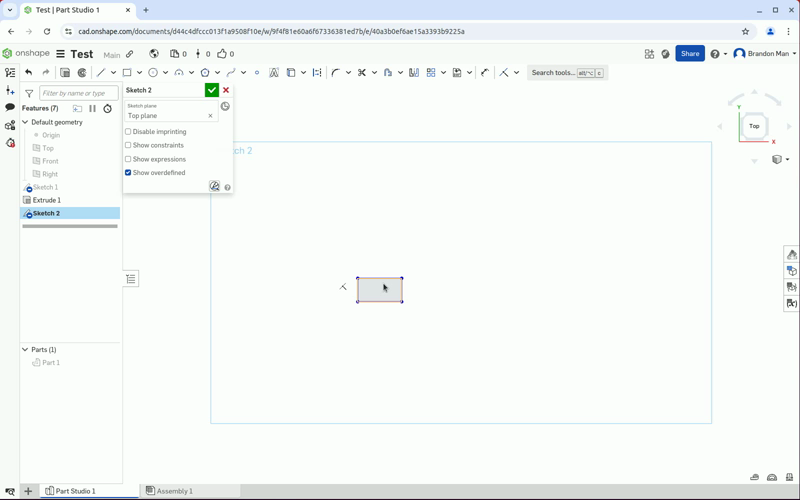
scroll(6)
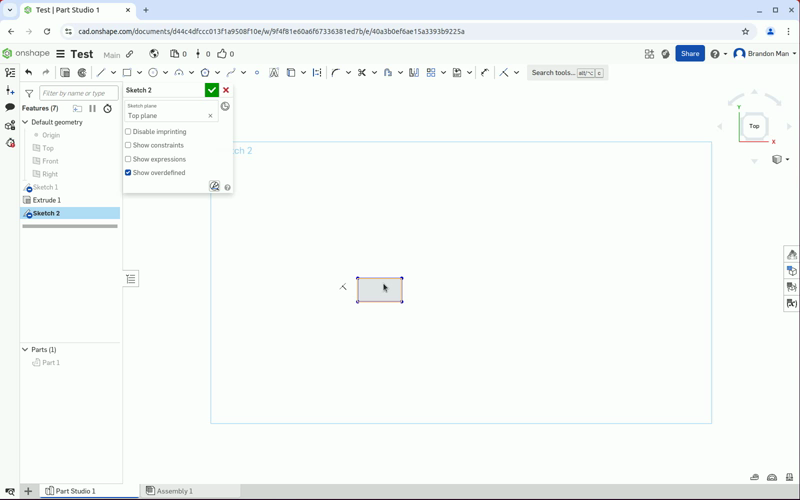
scroll(6)
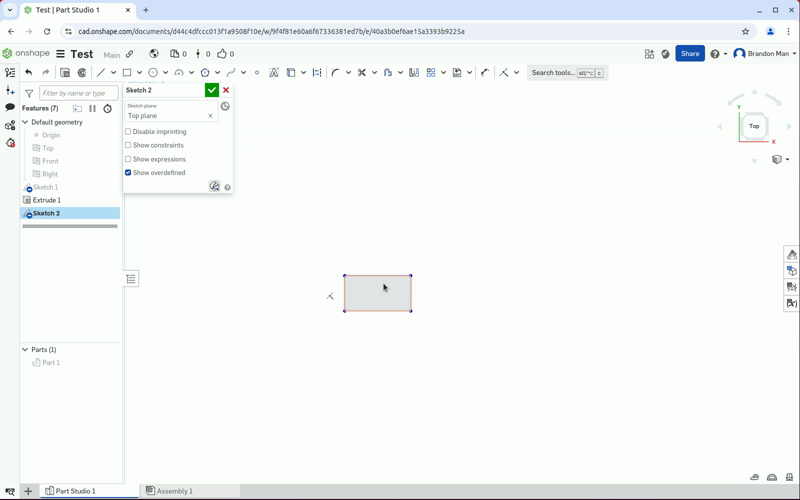
scroll(6)
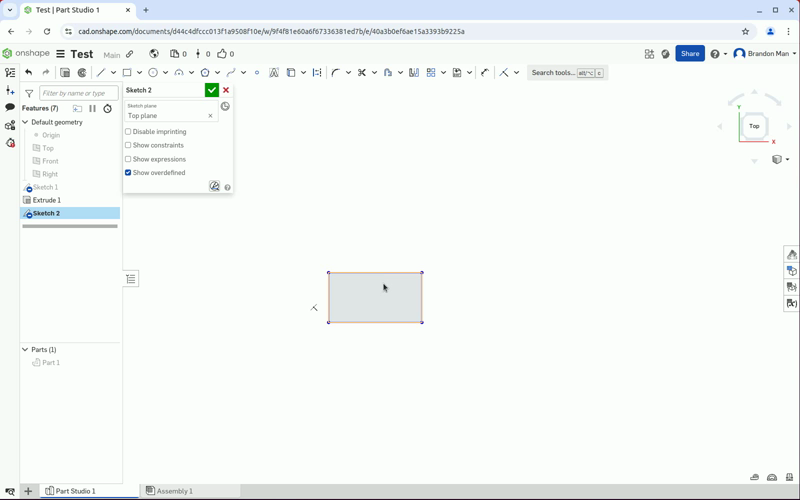
scroll(6)
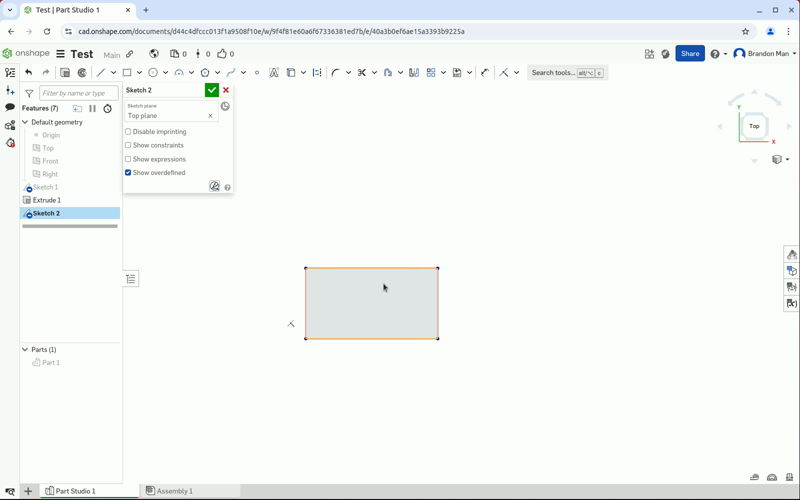
scroll(6)
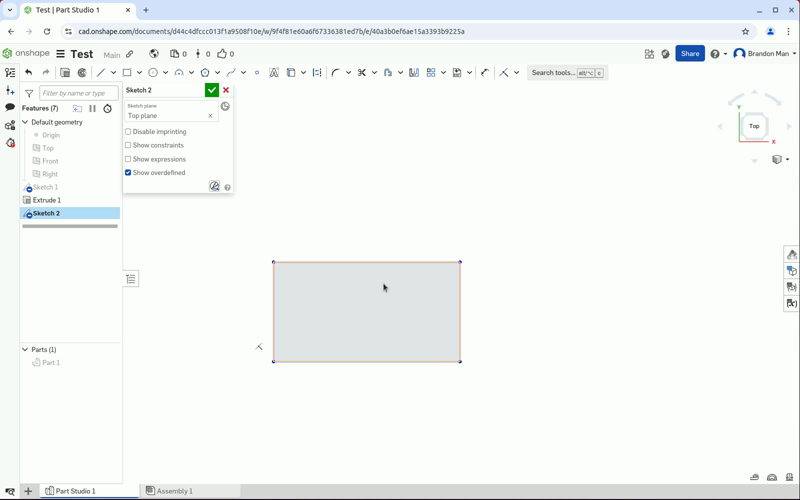
scroll(6)
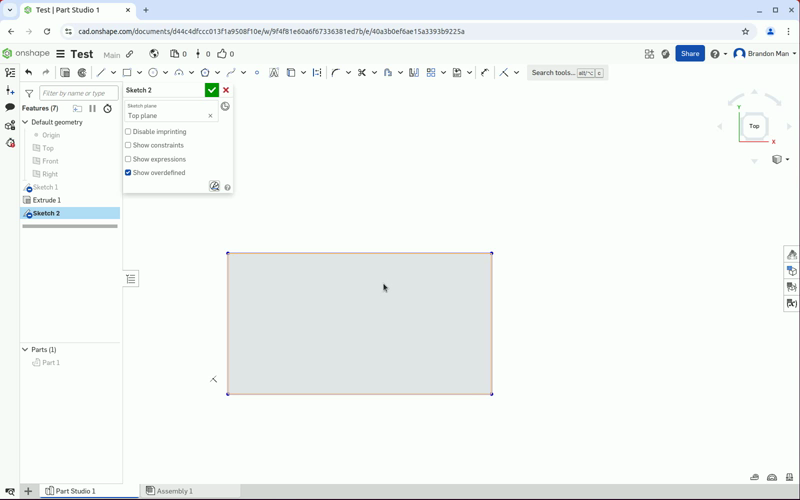
scroll(6)
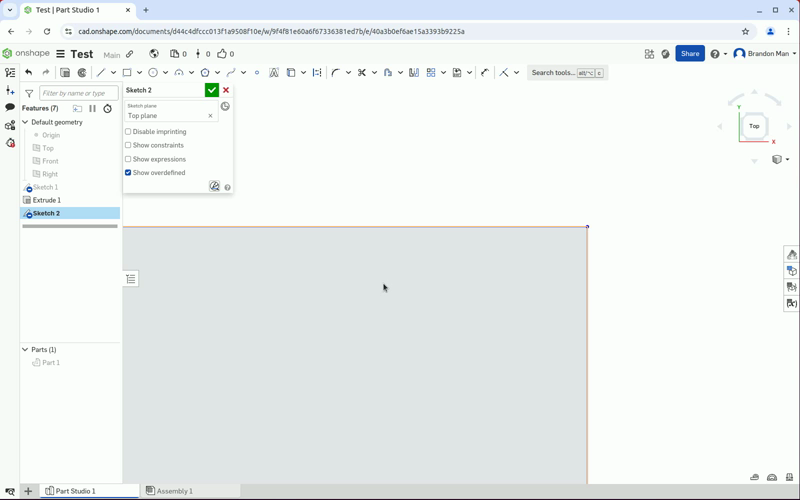
click(383, 283)
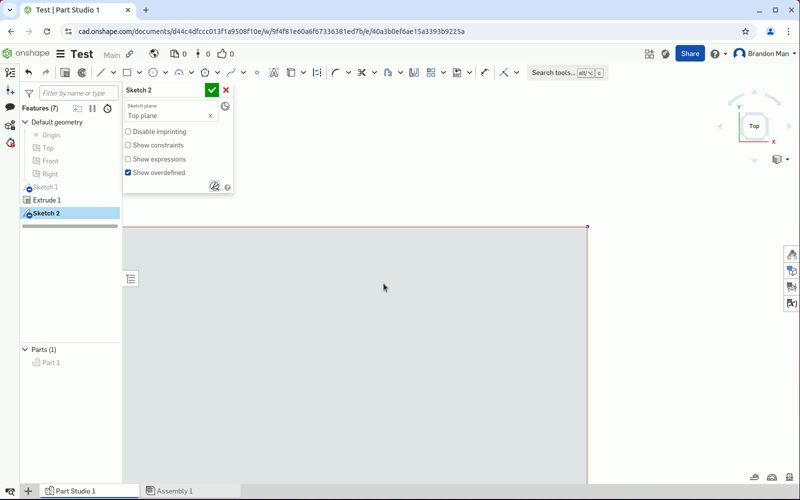
scroll(-6)
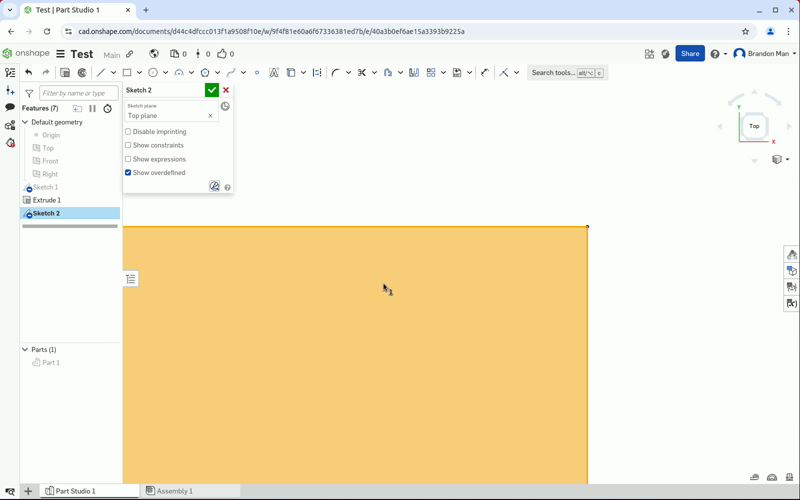
scroll(-6)
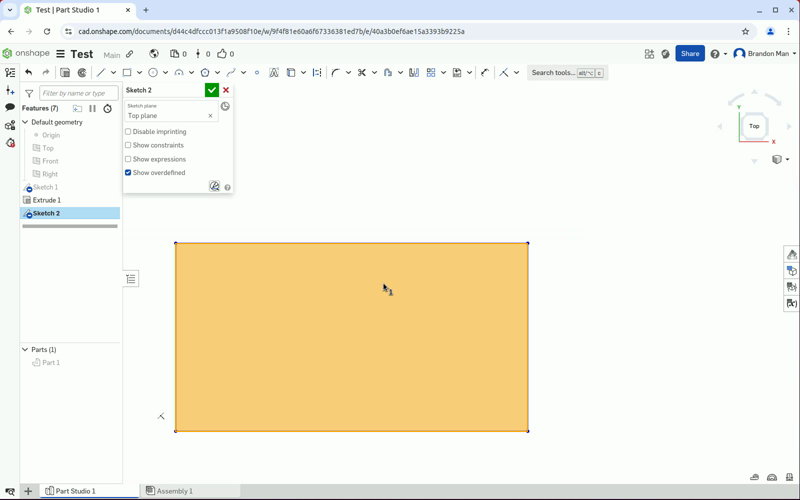
scroll(-6)
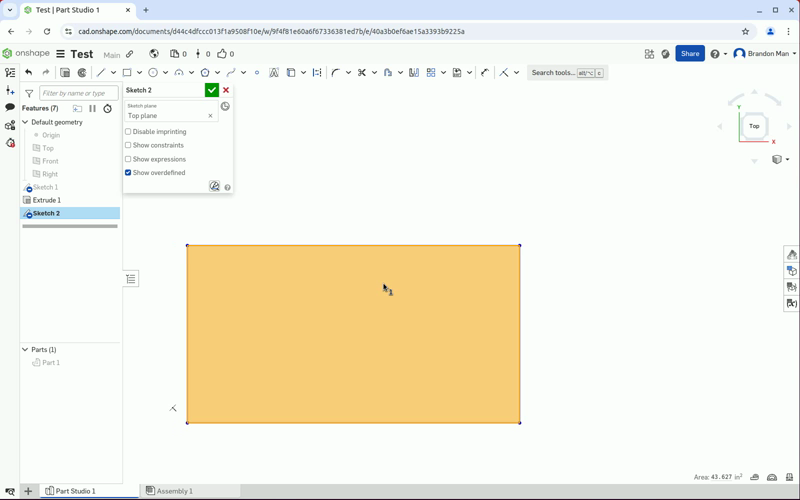
scroll(-6)
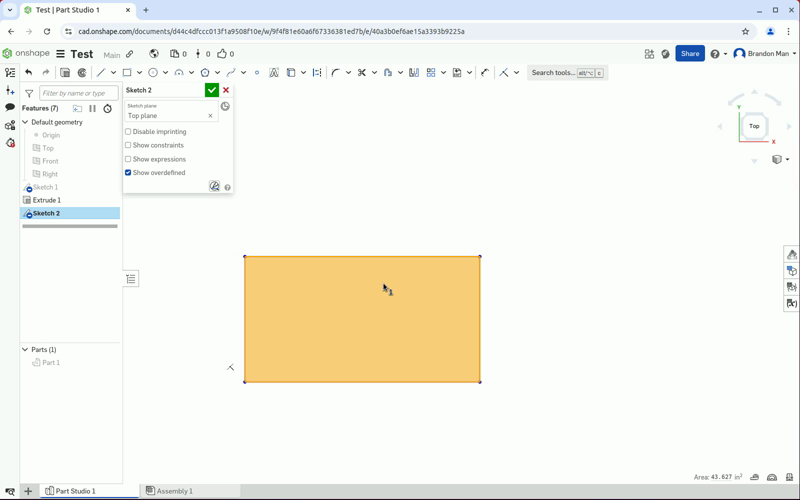
scroll(-6)
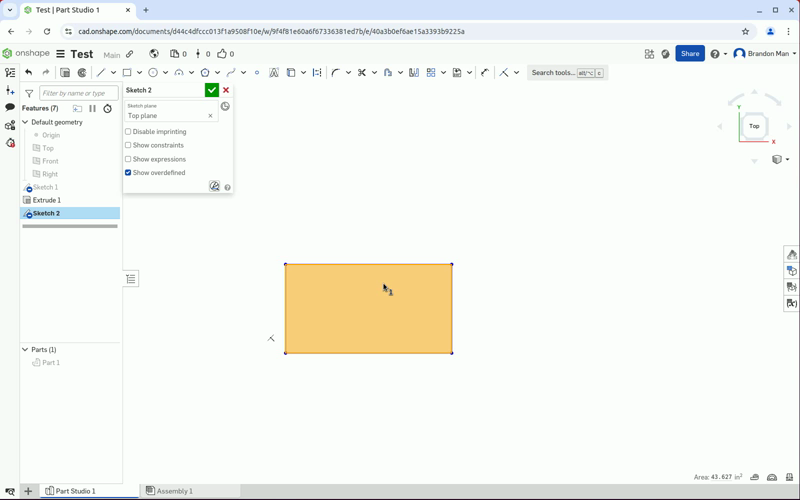
scroll(-6)
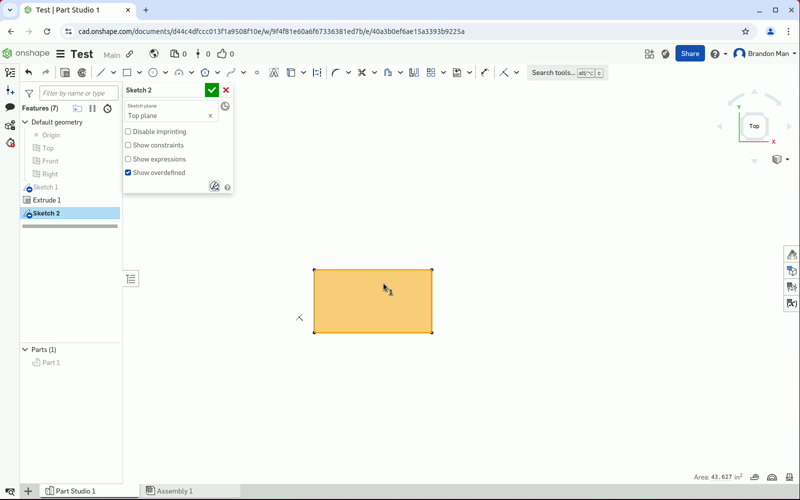
scroll(-6)
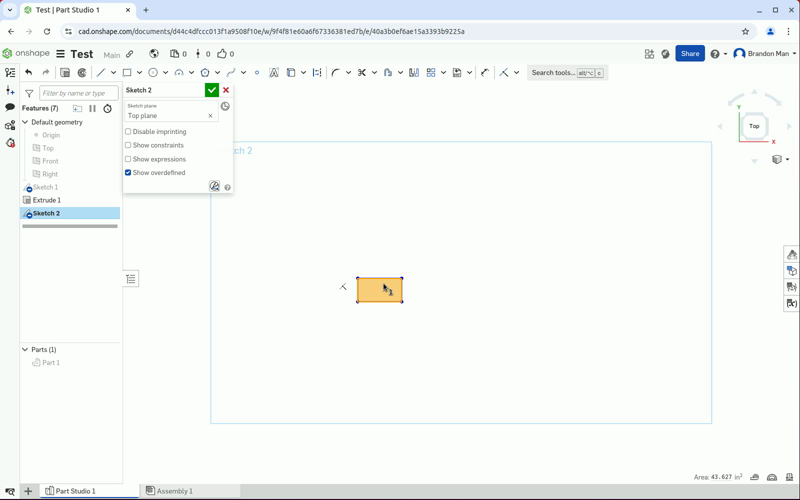
mouse_move(73, 352)
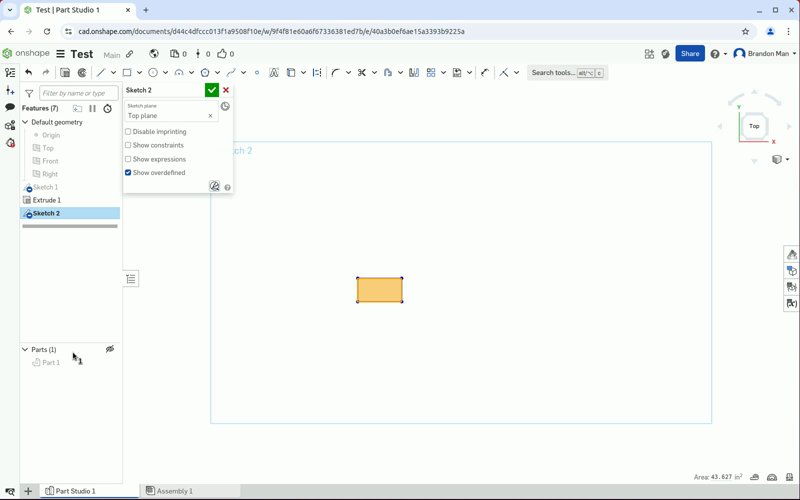
key(shift+y)
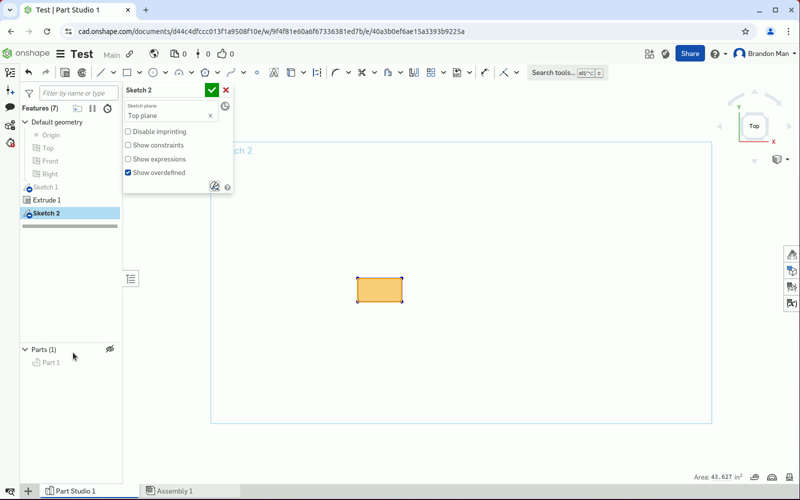
key(shift+e)
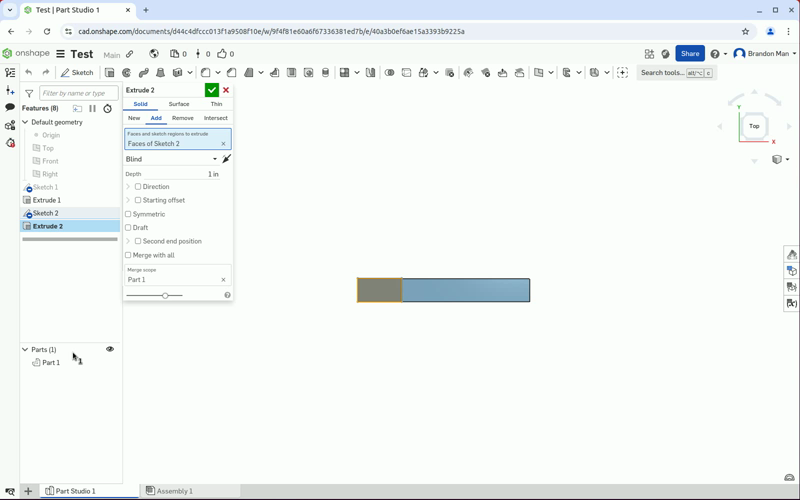
mouse_move(143, 106)
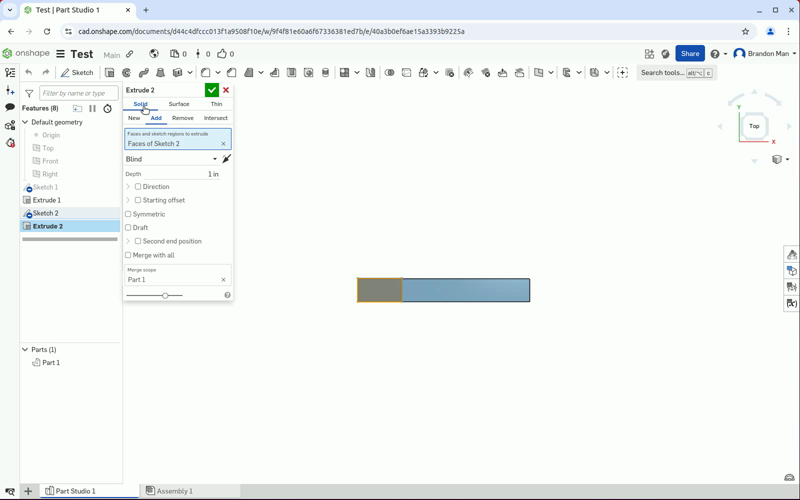
click(143, 106)
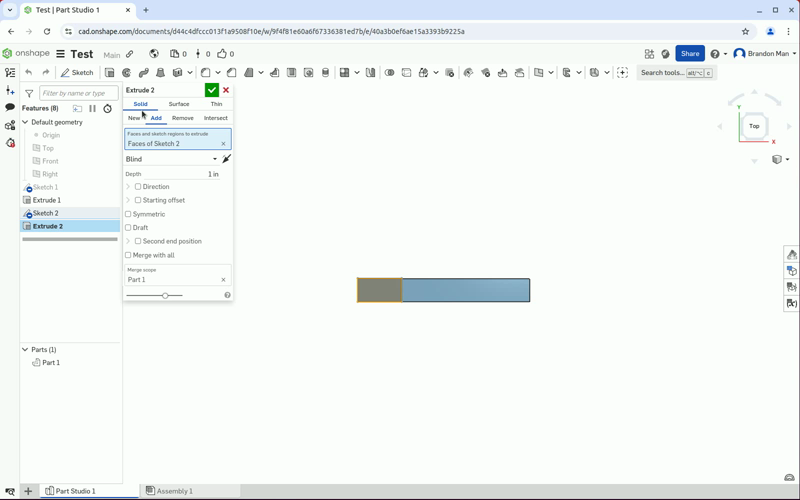
mouse_move(137, 120)
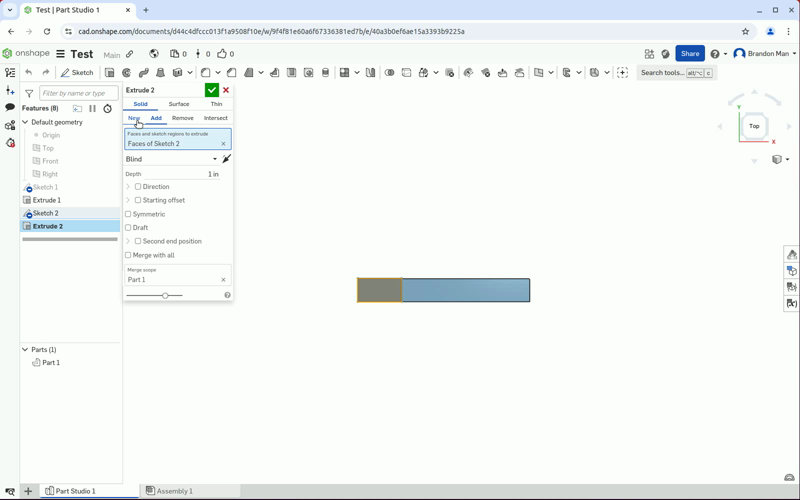
click(137, 120)
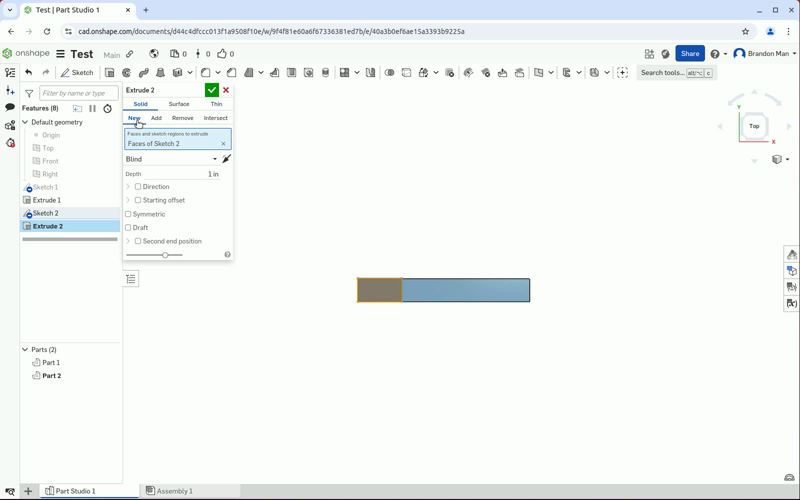
key(tab, 4)
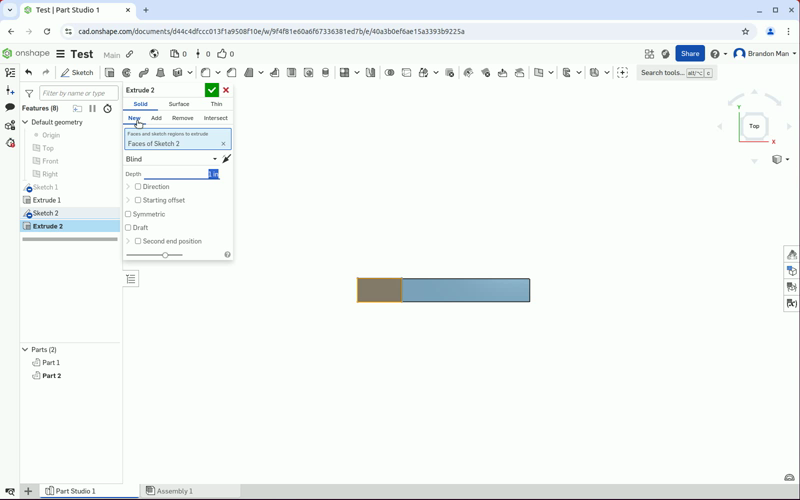
text(-0.241)
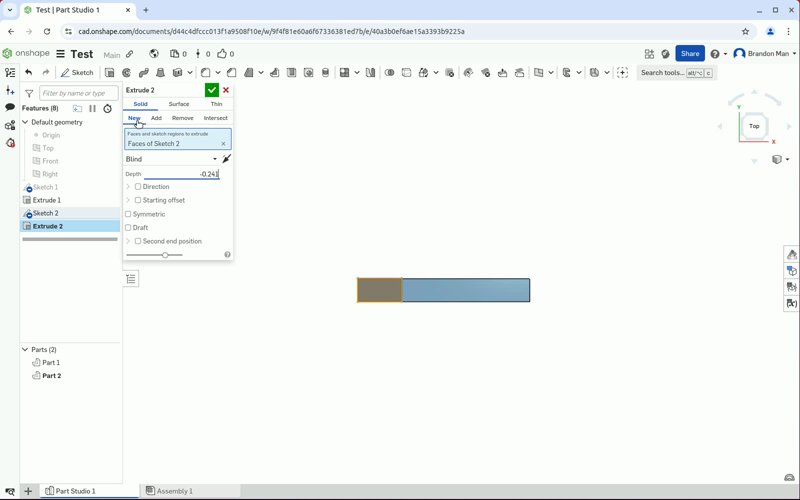
key(enter)
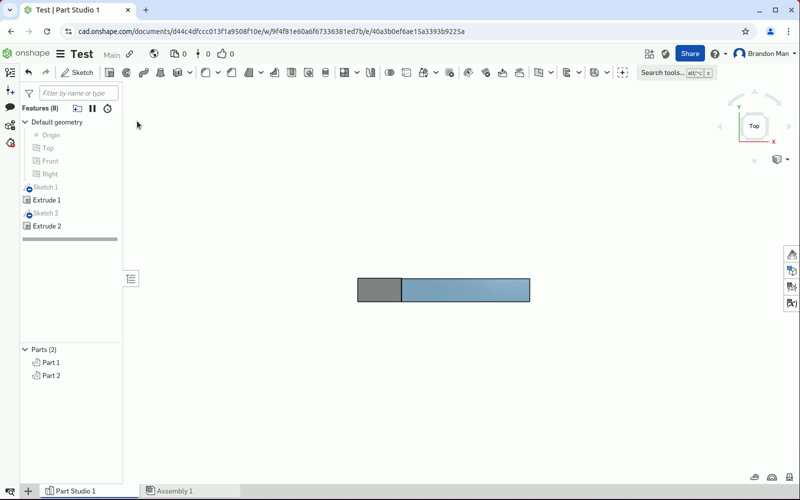
key(shift+h)
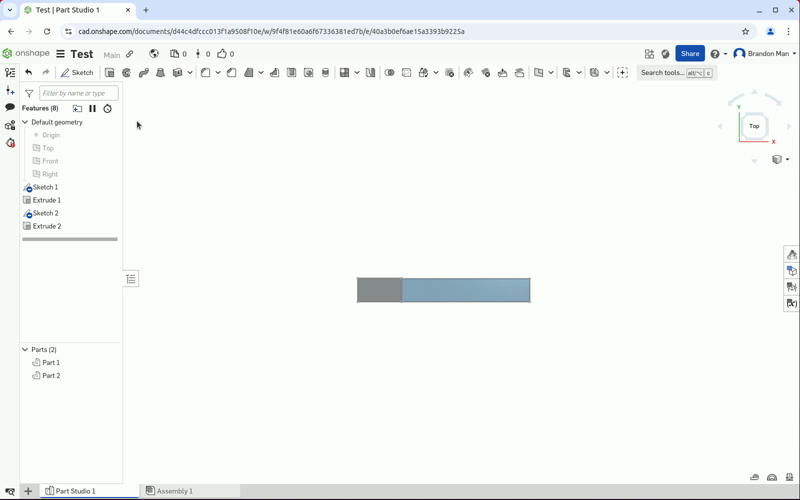
key(shift+h)
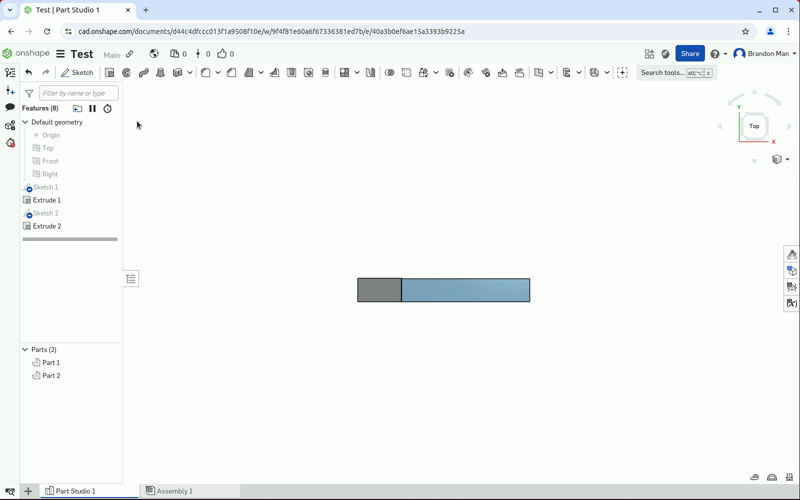
mouse_move(73, 189)
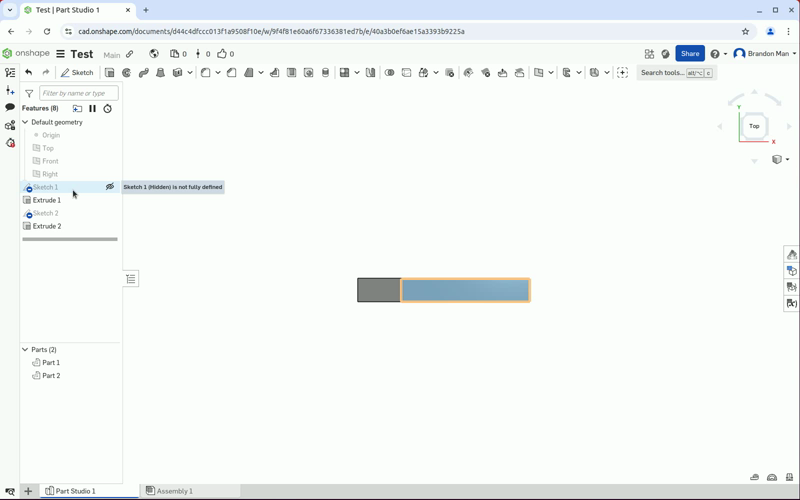
click(73, 189)
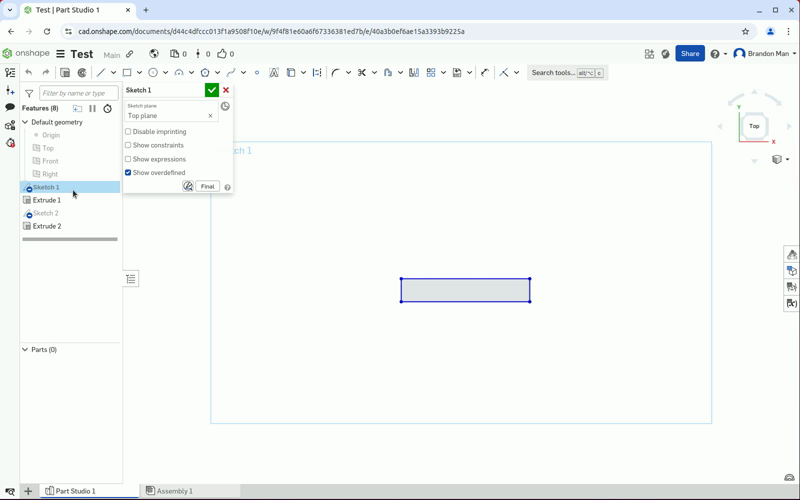
mouse_move(229, 92)
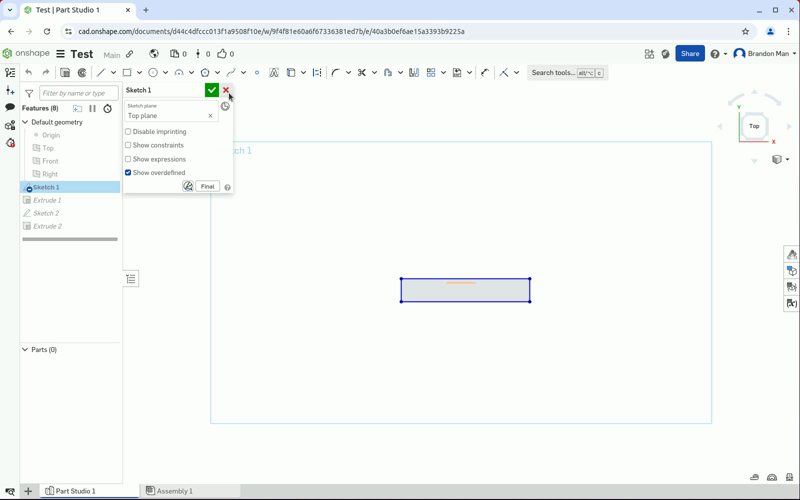
click(229, 92)
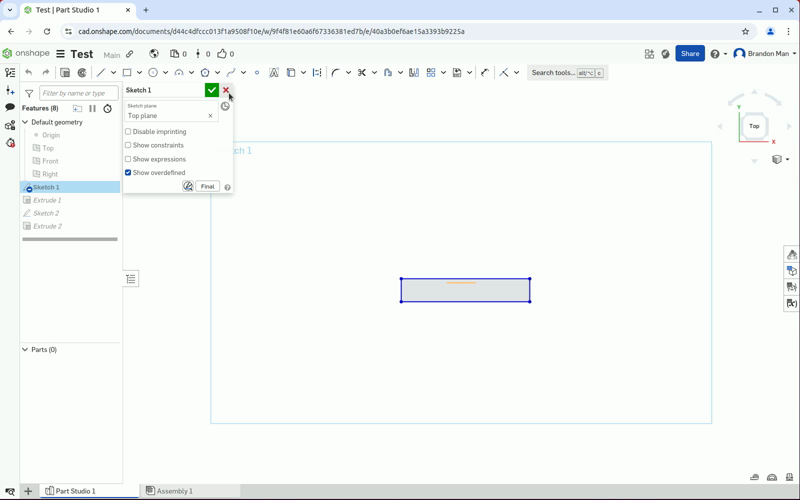
key(shift+s)
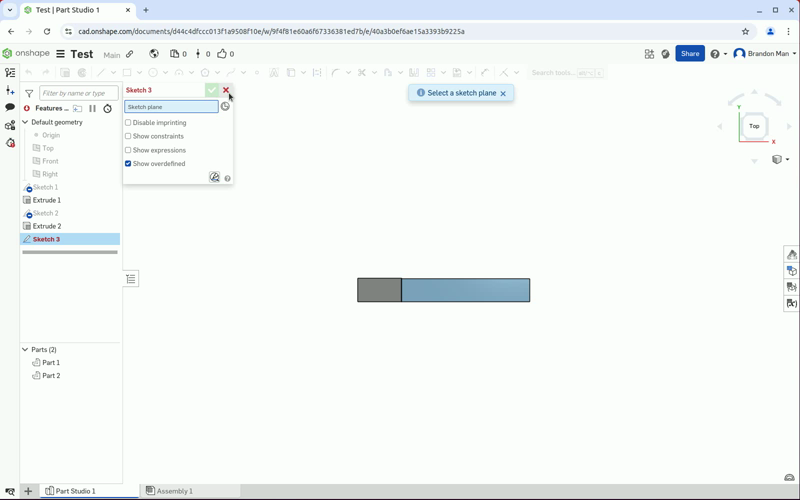
mouse_move(73, 150)
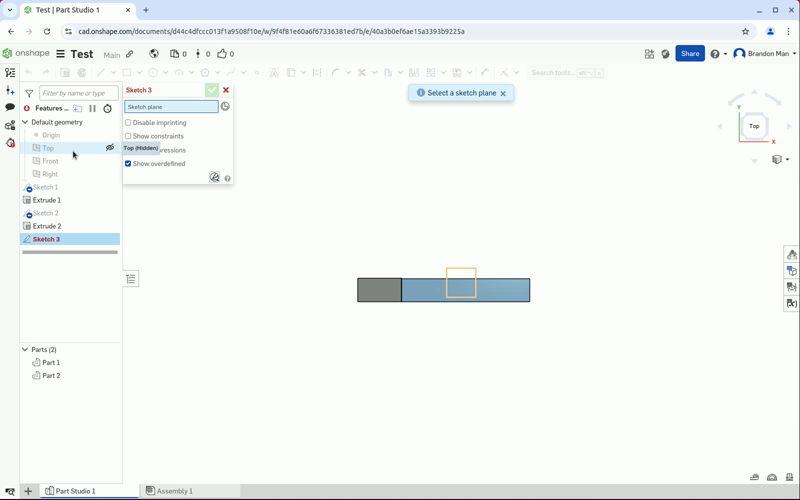
click(73, 150)
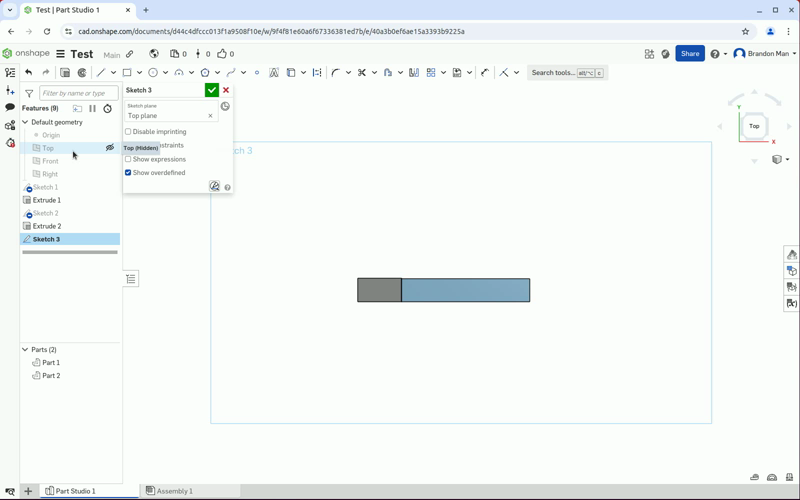
mouse_move(73, 352)
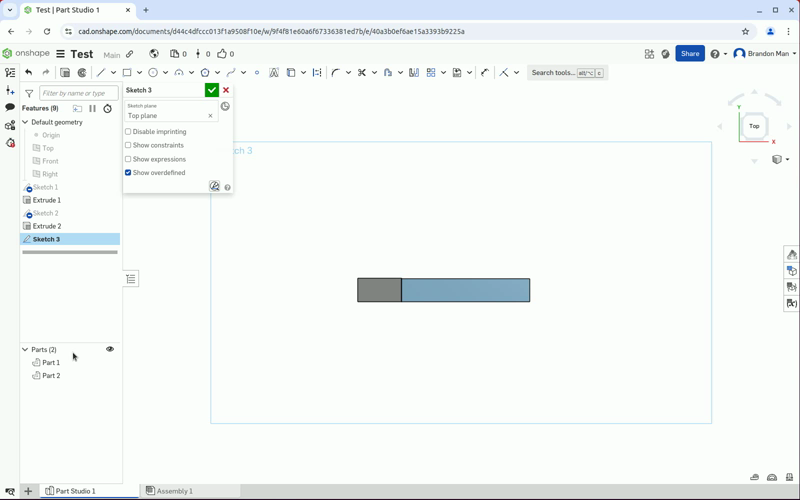
key(y)
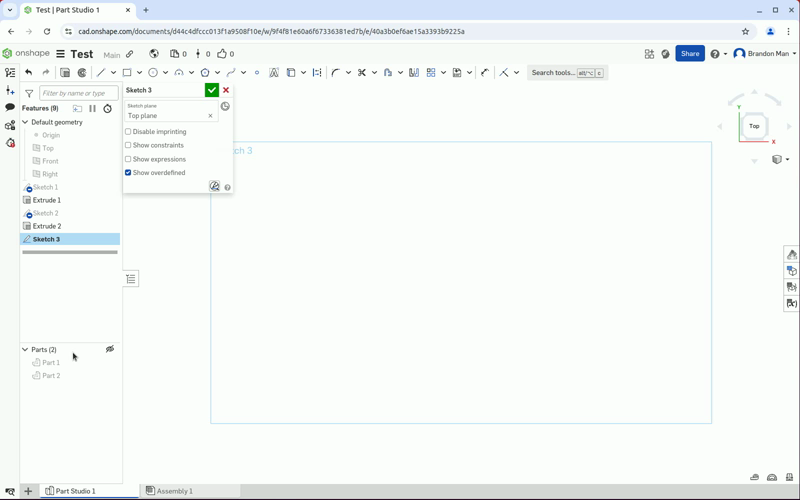
key(l)
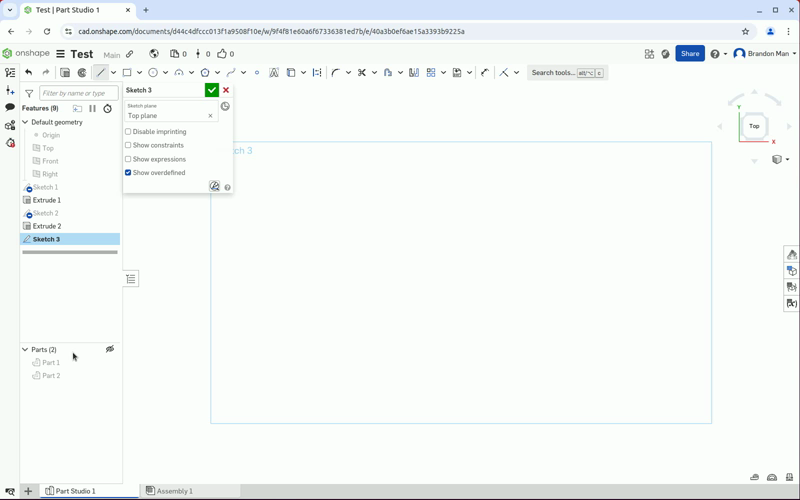
key_down(shift)
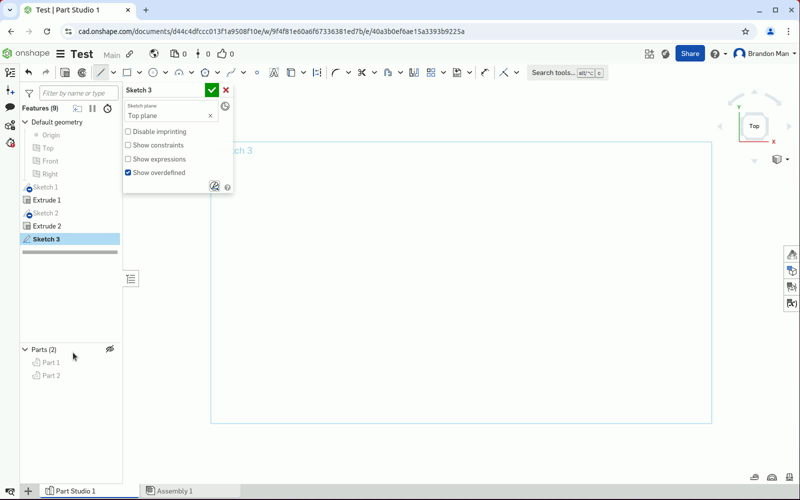
mouse_move(529, 301)
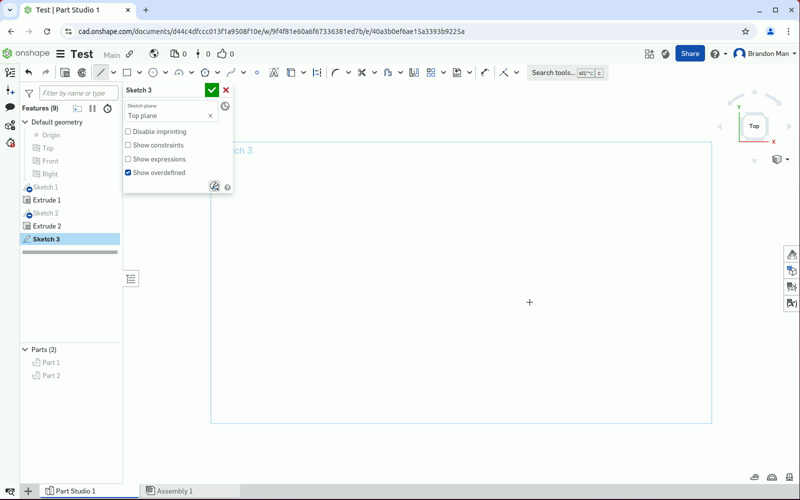
click(529, 301)
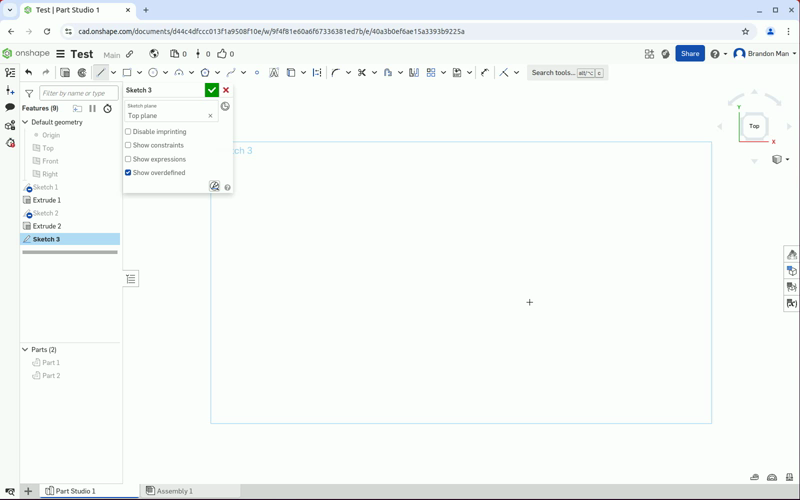
key_up(shift)
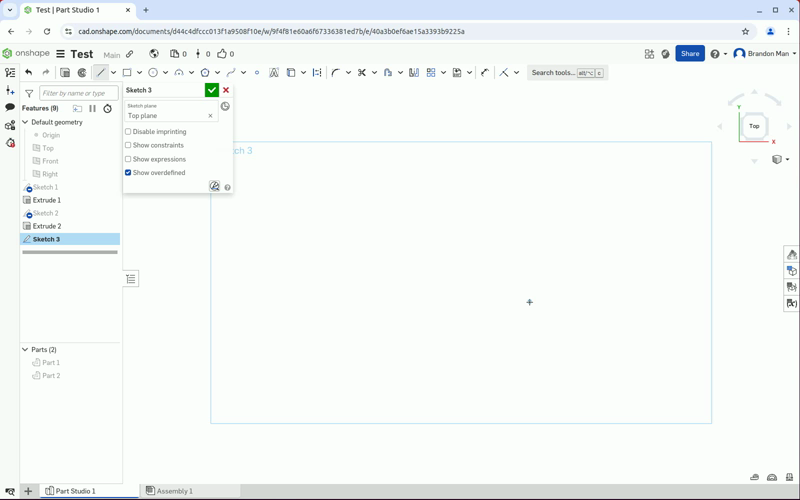
key_down(shift)
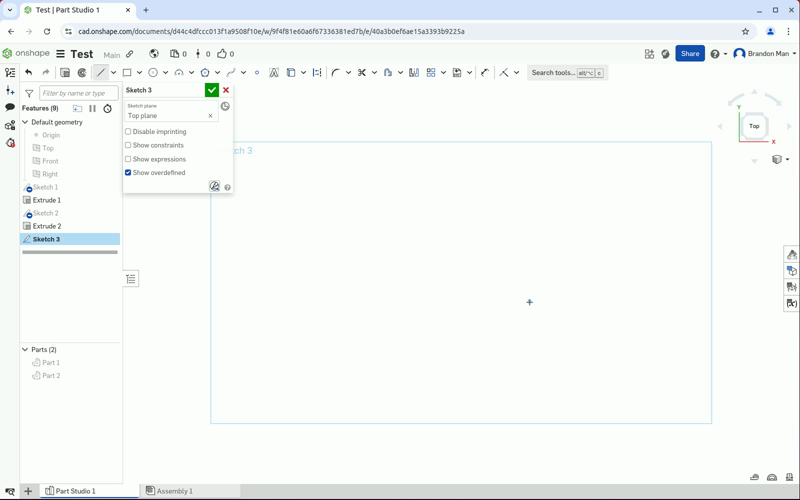
mouse_move(559, 301)
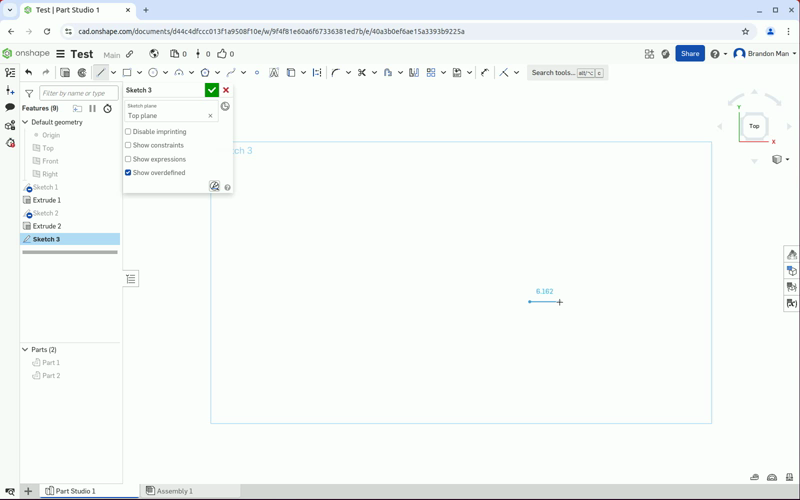
mouse_move(573, 301)
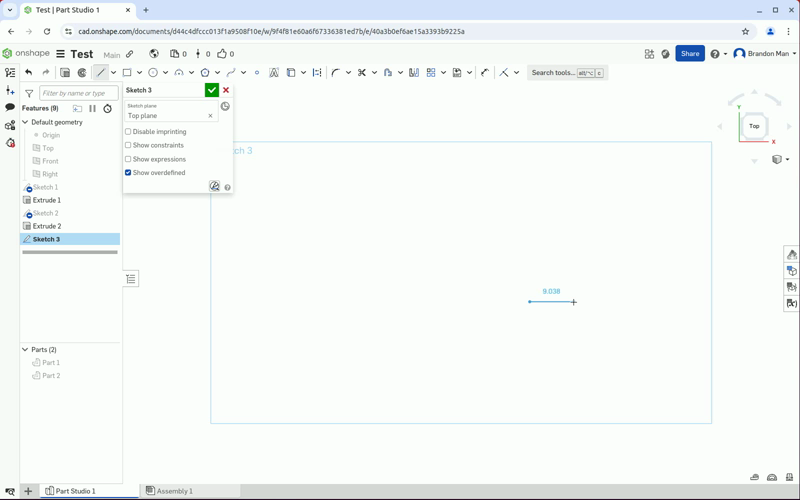
click(573, 301)
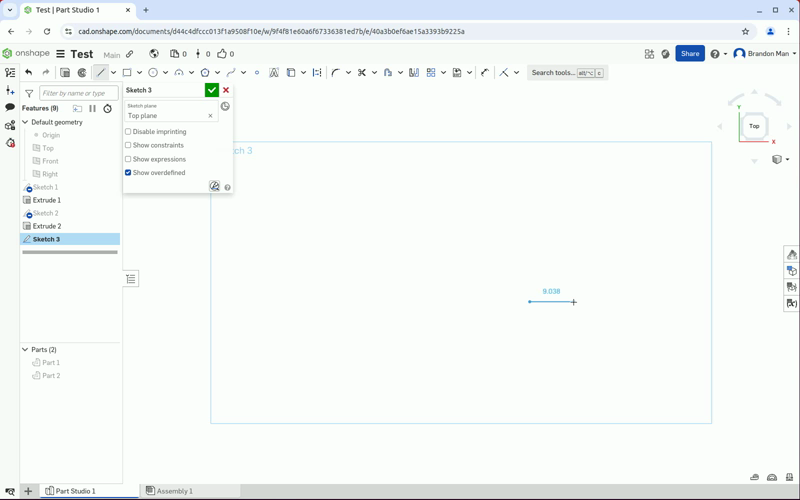
key_up(shift)
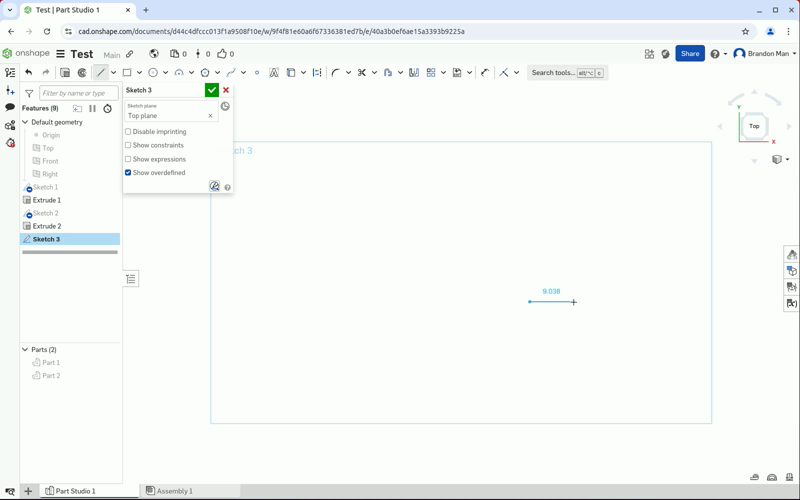
key_down(shift)
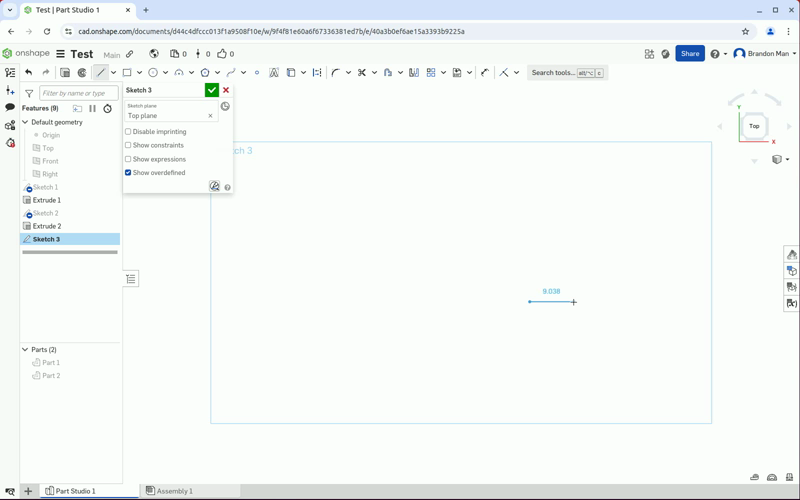
mouse_move(589, 301)
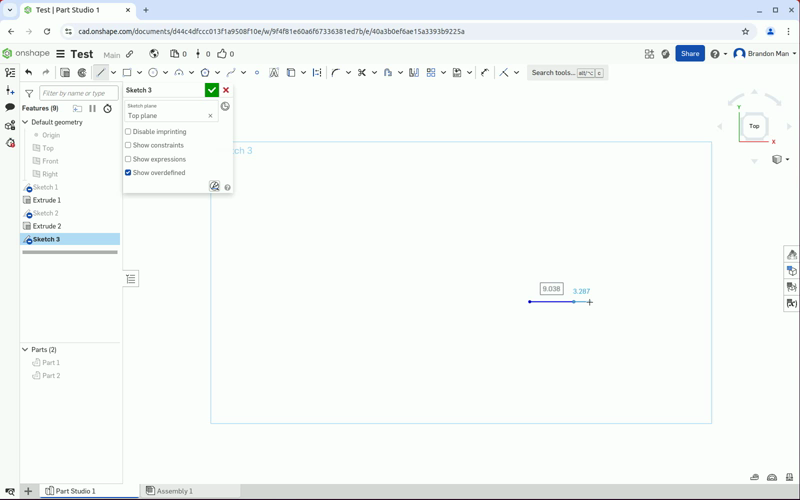
mouse_move(573, 278)
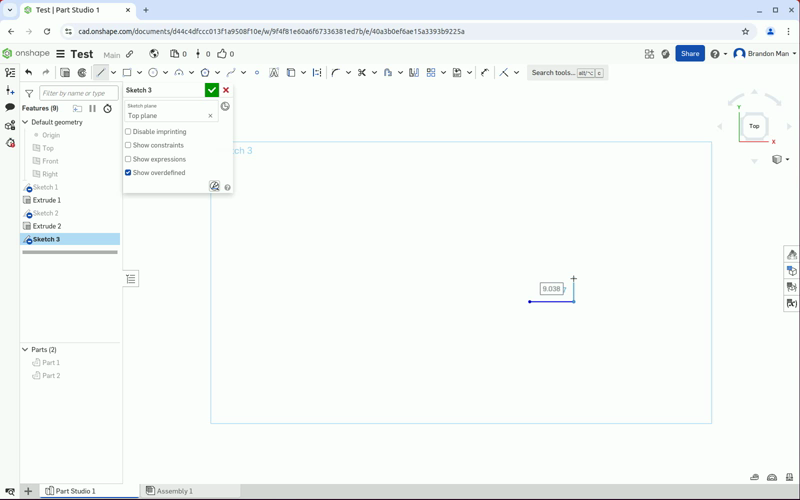
click(573, 278)
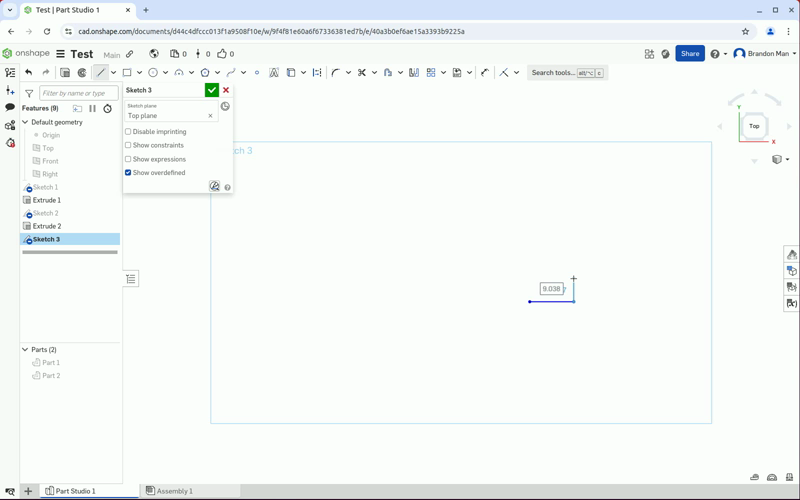
key_up(shift)
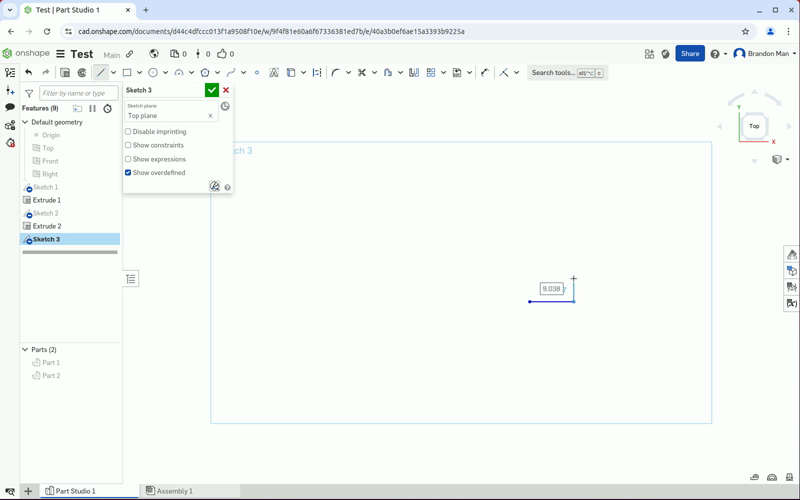
key_down(shift)
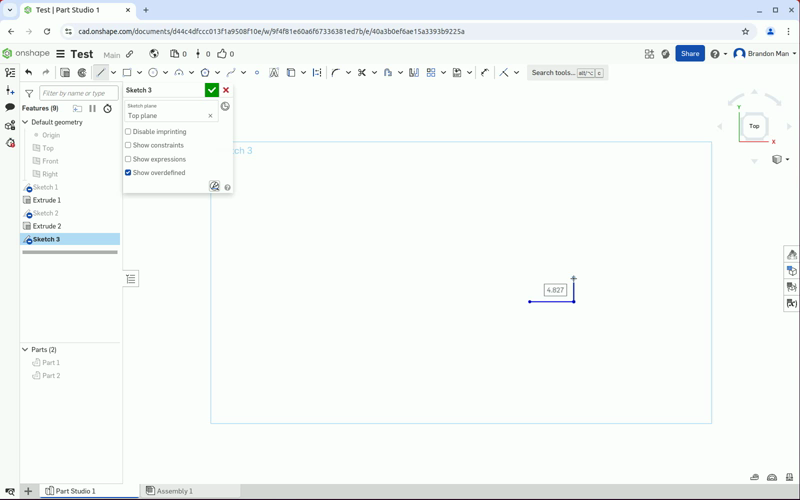
mouse_move(589, 278)
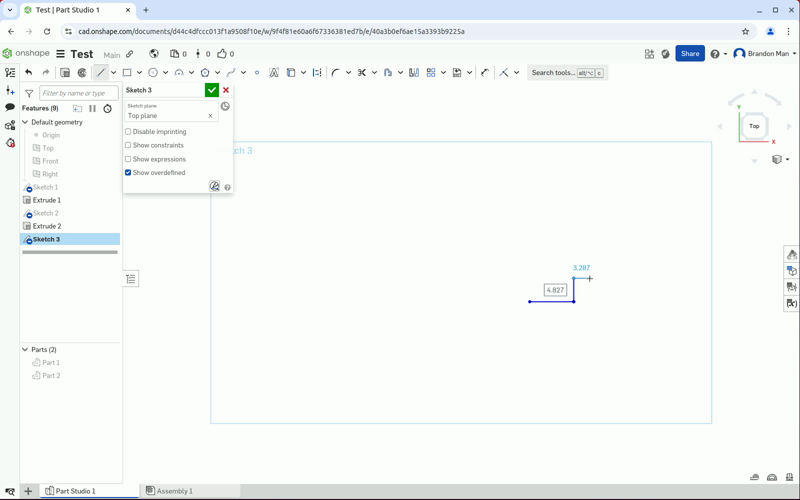
mouse_move(529, 278)
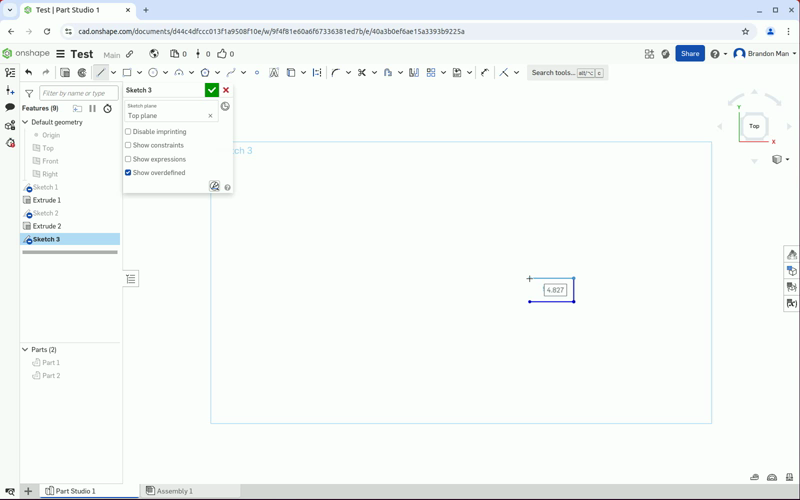
click(529, 278)
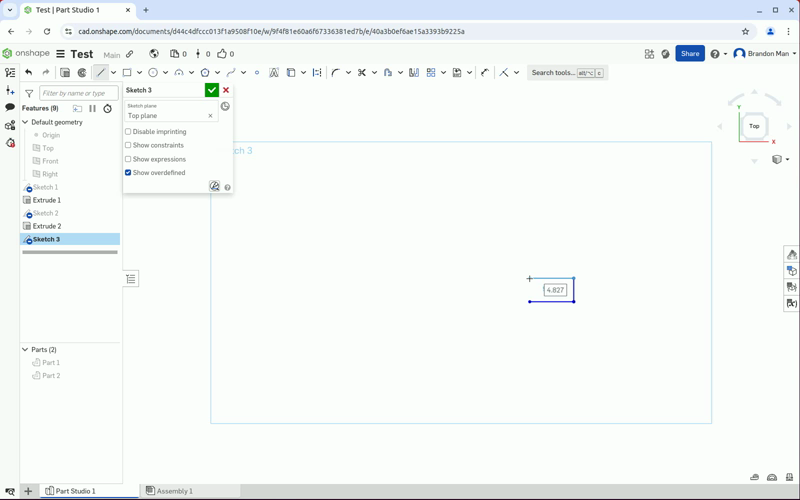
key_up(shift)
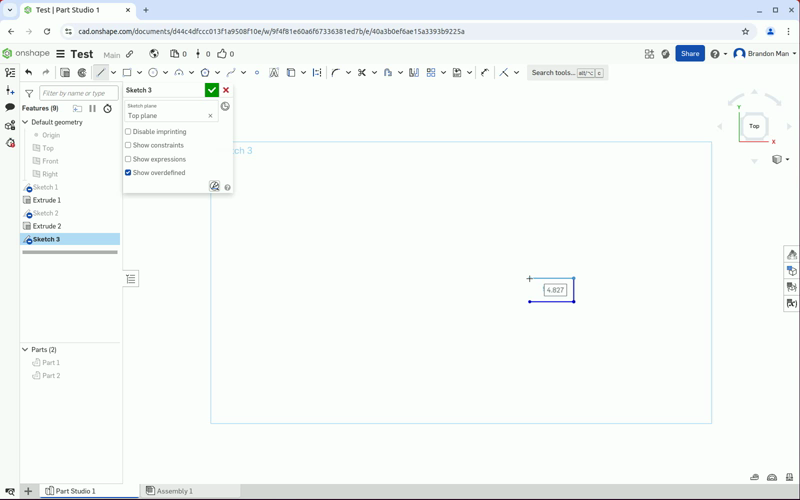
mouse_move(559, 278)
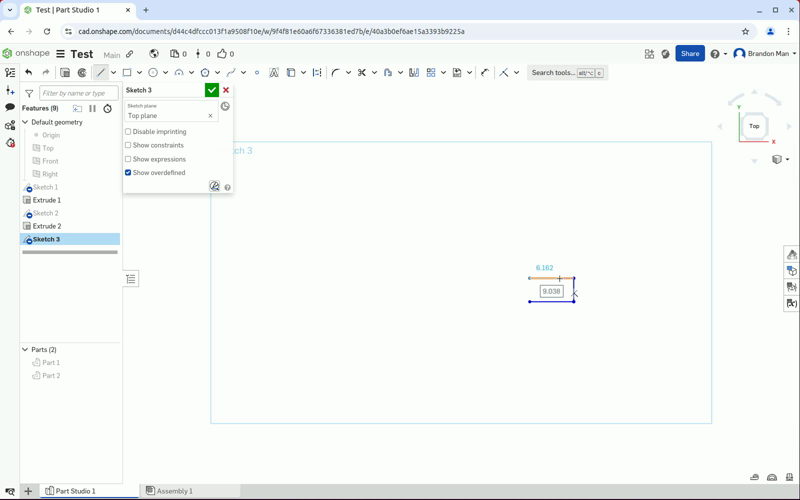
key_down(shift)
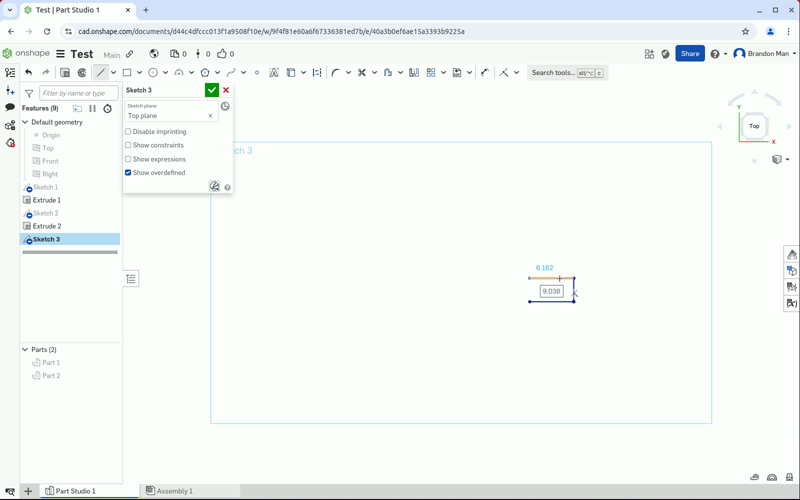
mouse_move(529, 301)
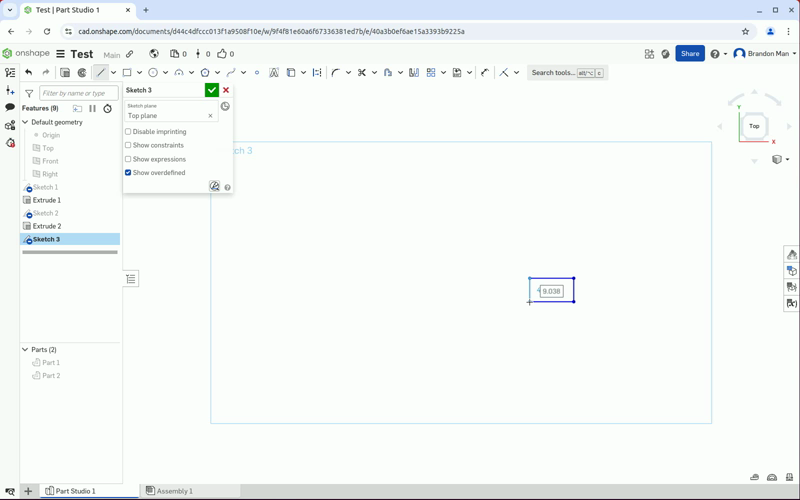
key_up(shift)
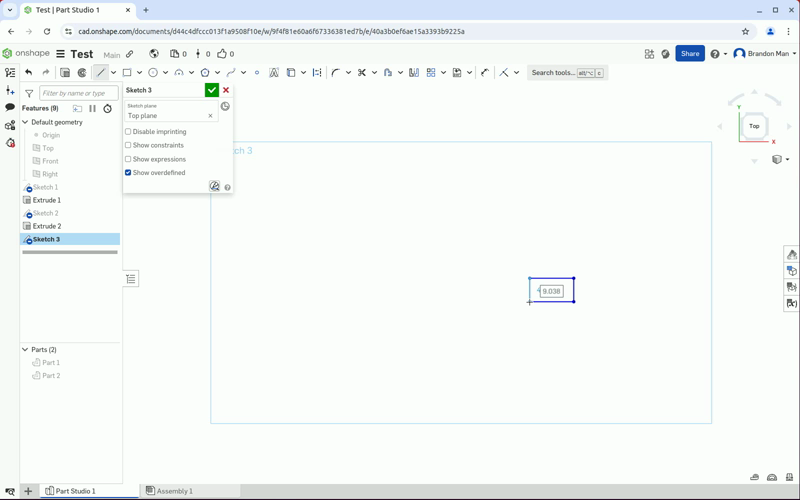
click(529, 301)
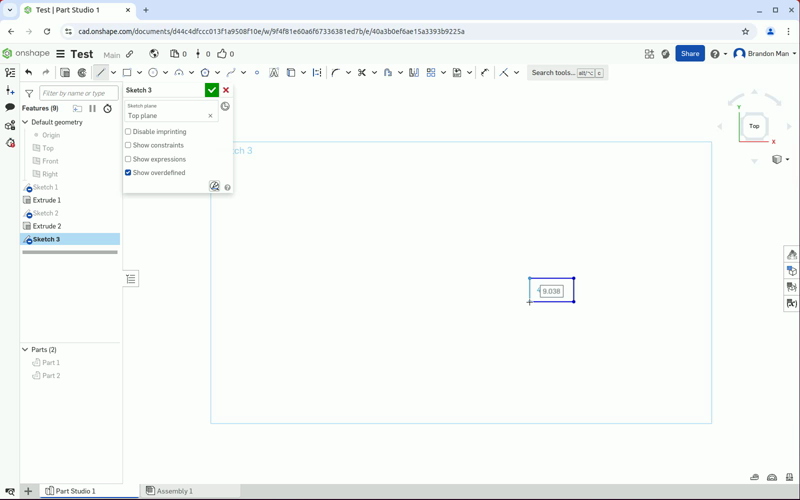
key(esc)
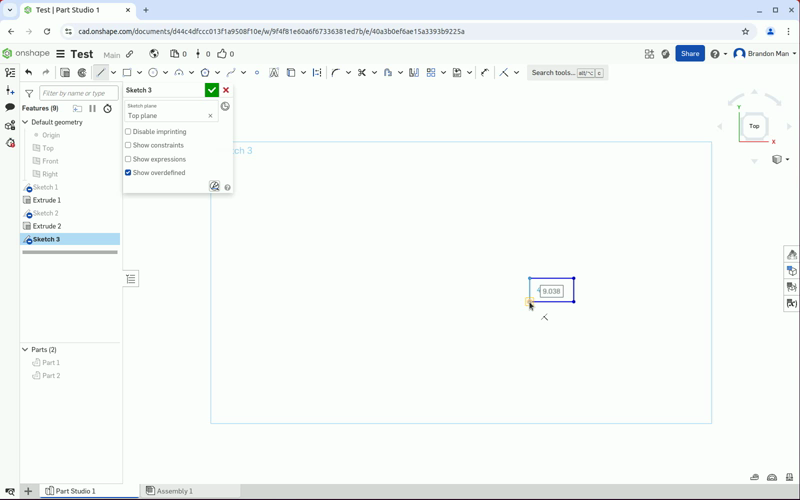
mouse_move(570, 279)
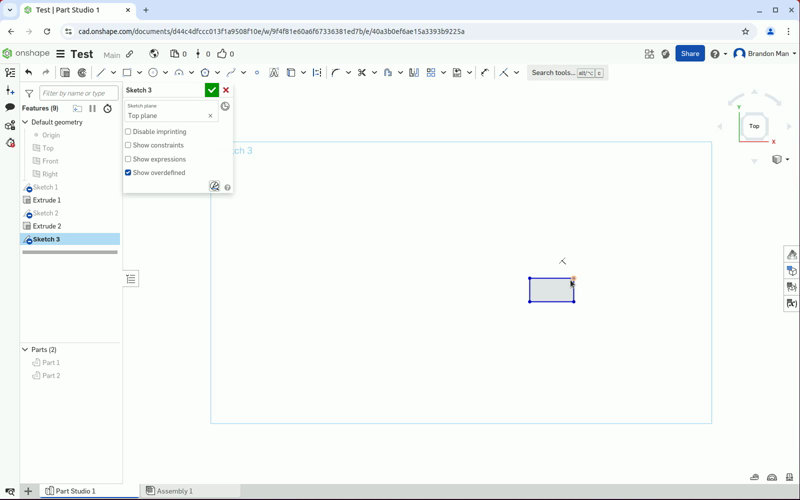
scroll(6)
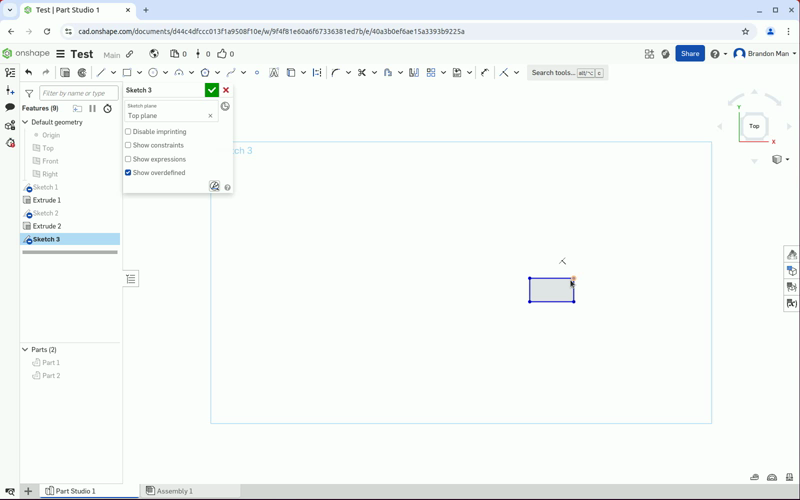
scroll(6)
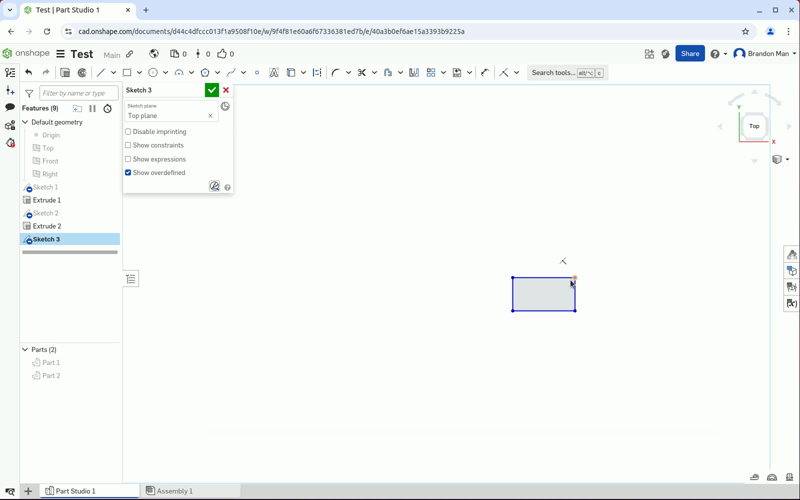
scroll(6)
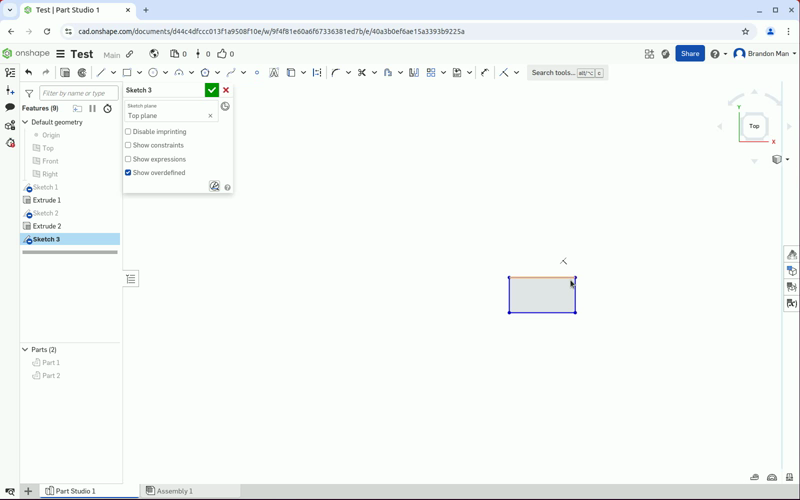
scroll(6)
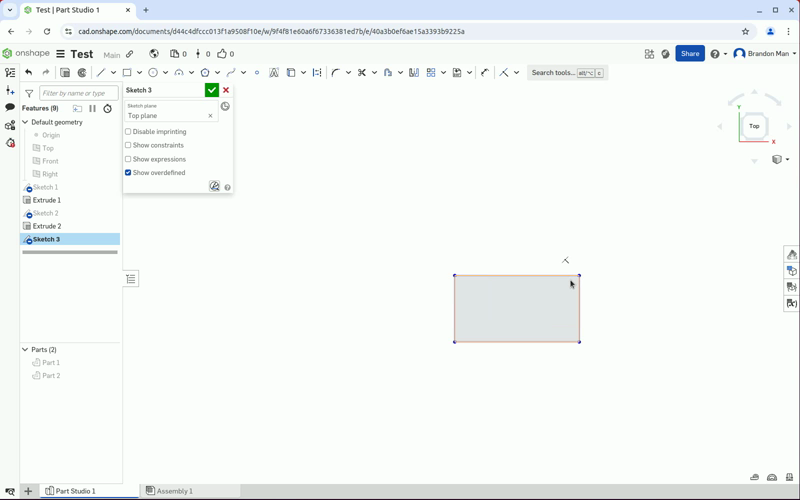
scroll(6)
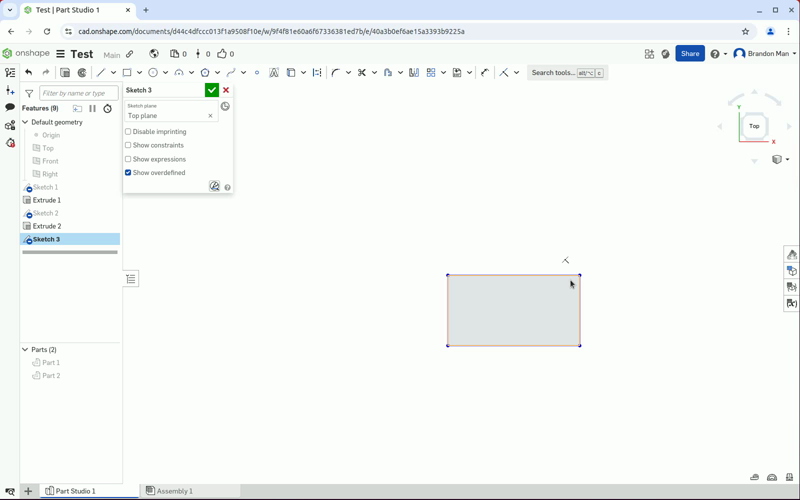
scroll(6)
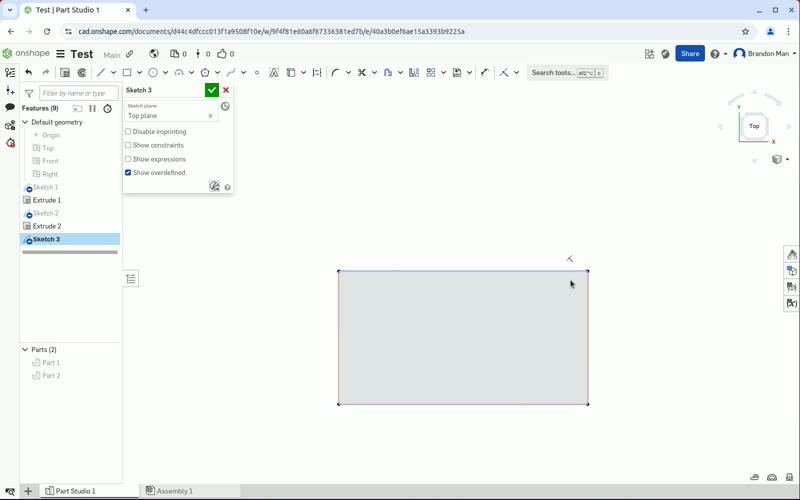
scroll(6)
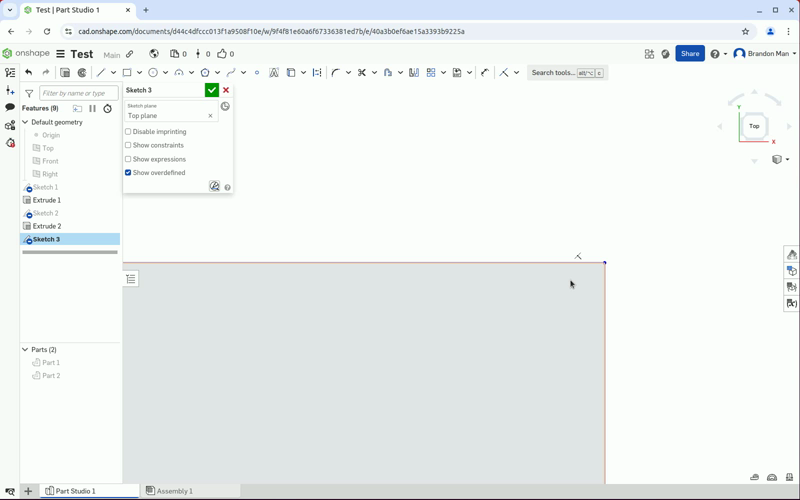
click(570, 279)
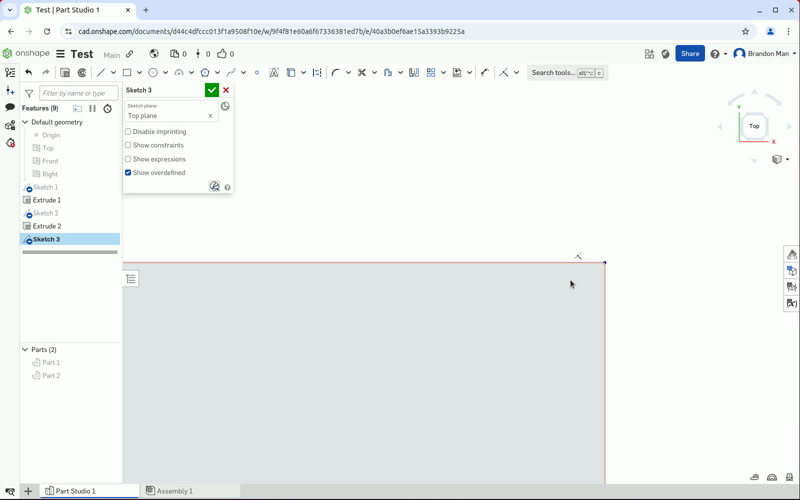
scroll(-6)
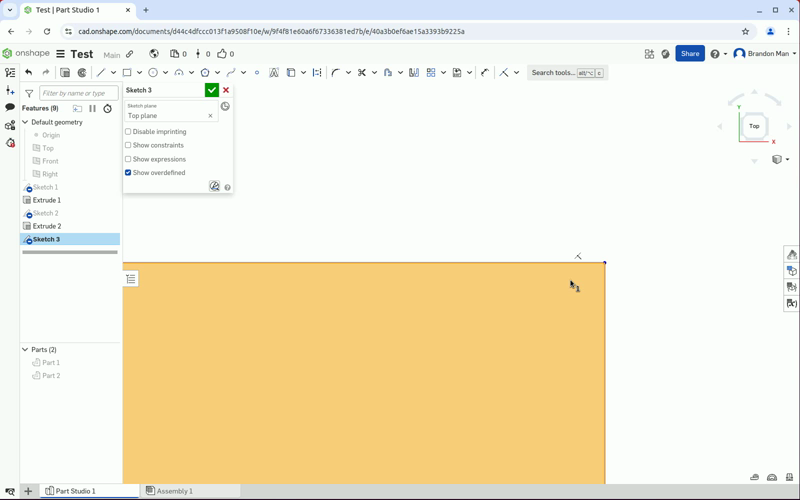
scroll(-6)
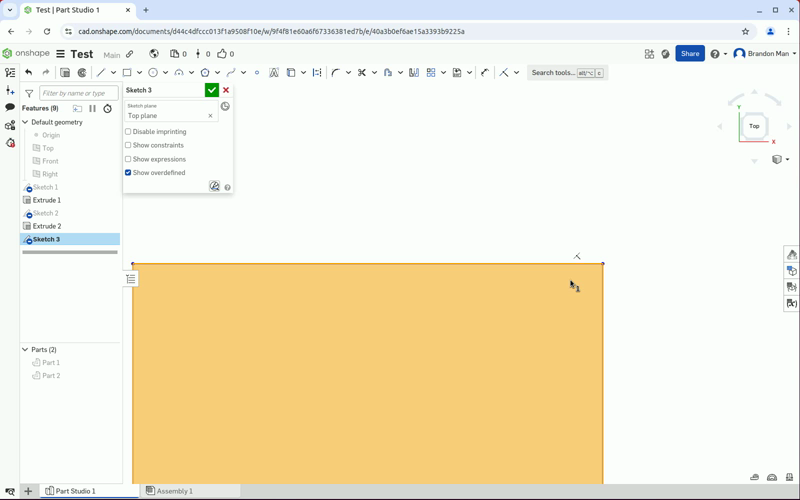
scroll(-6)
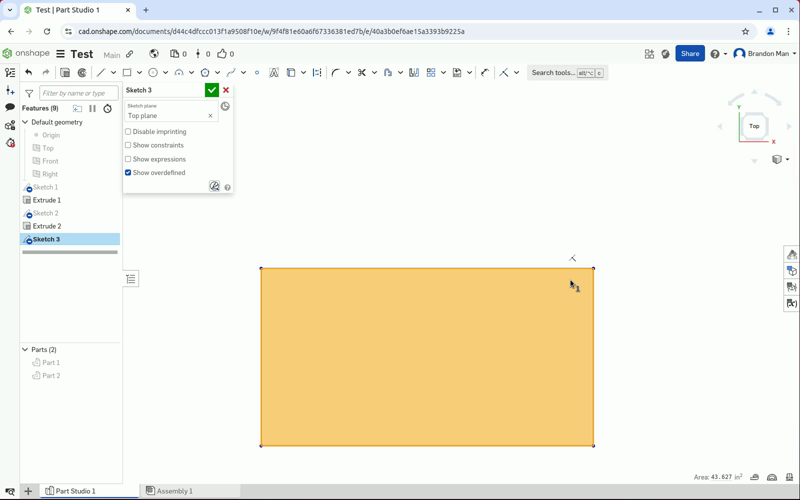
scroll(-6)
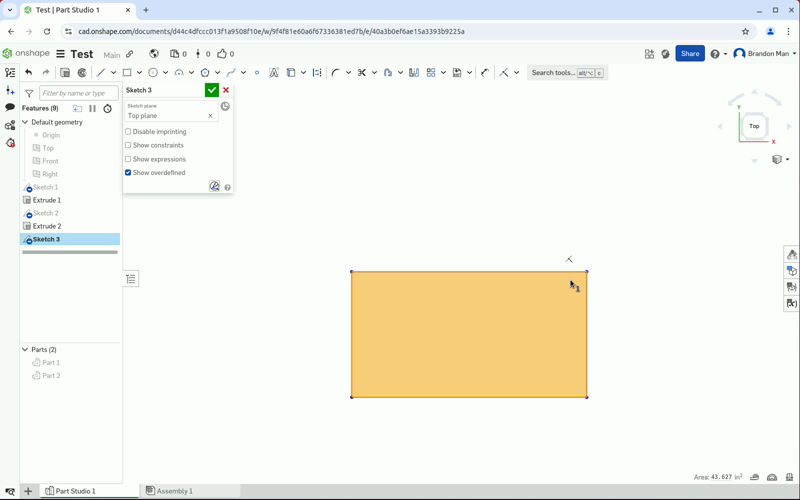
scroll(-6)
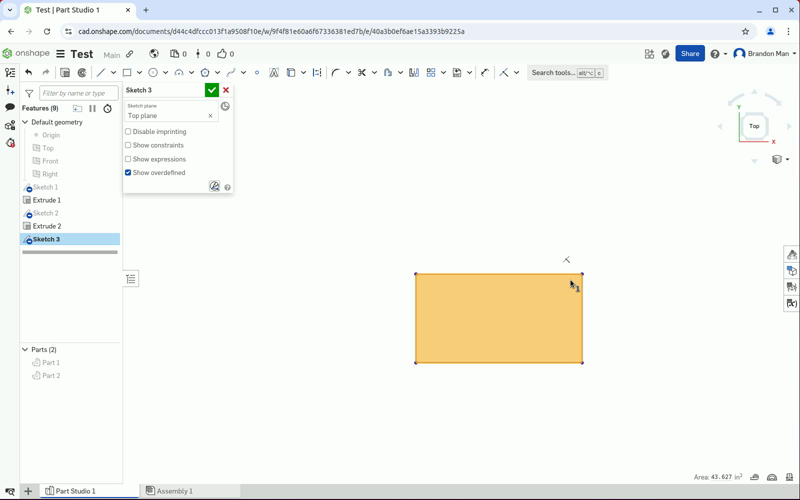
scroll(-6)
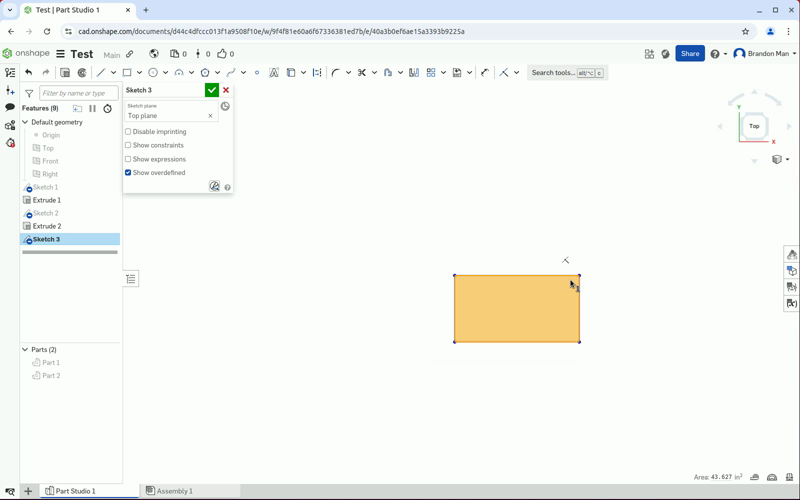
scroll(-6)
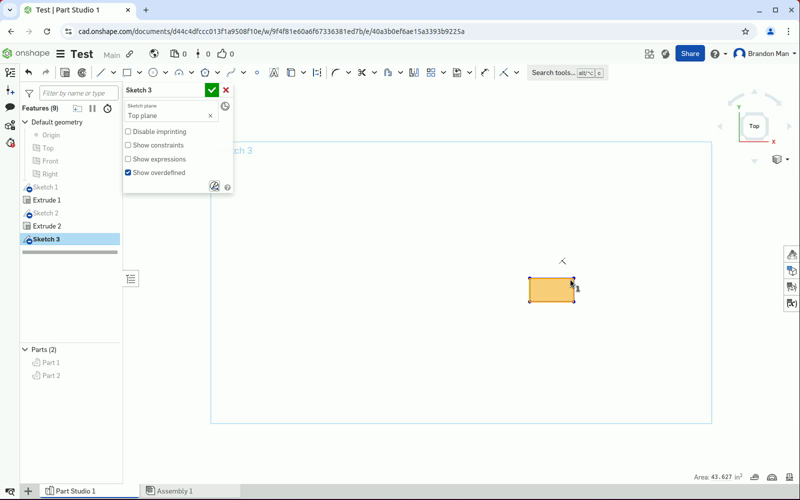
mouse_move(73, 352)
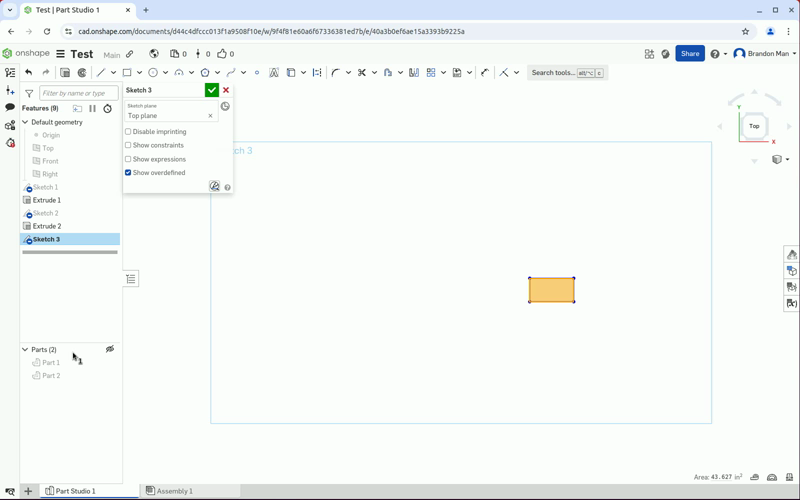
key(shift+y)
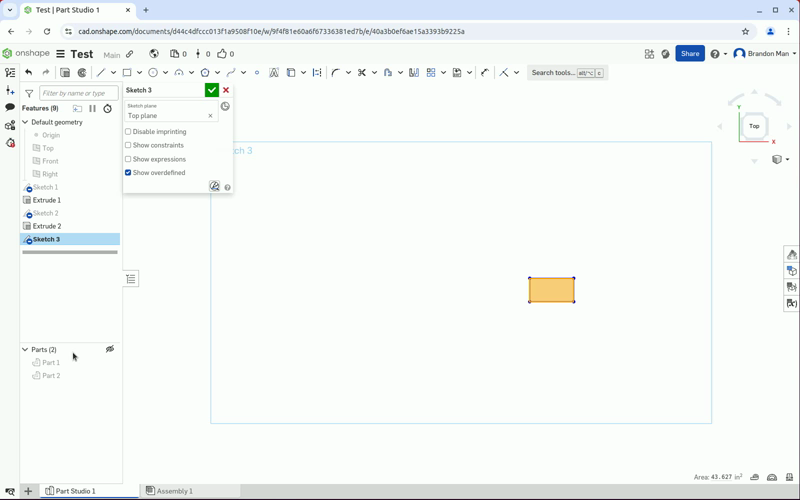
key(shift+e)
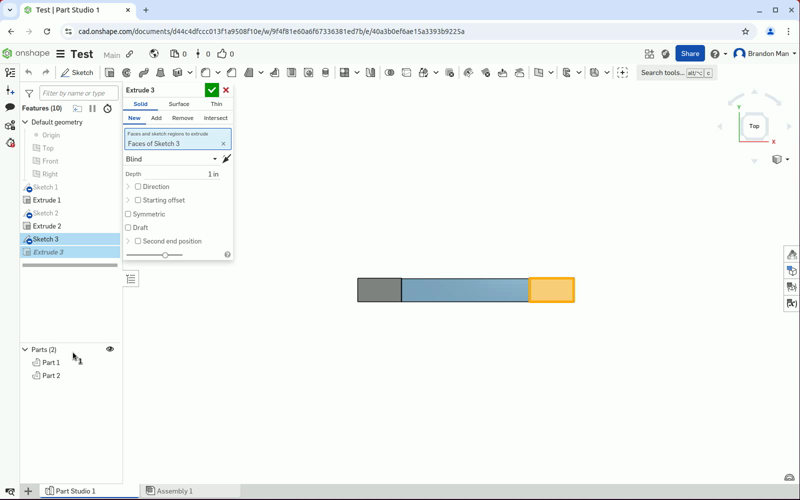
mouse_move(143, 106)
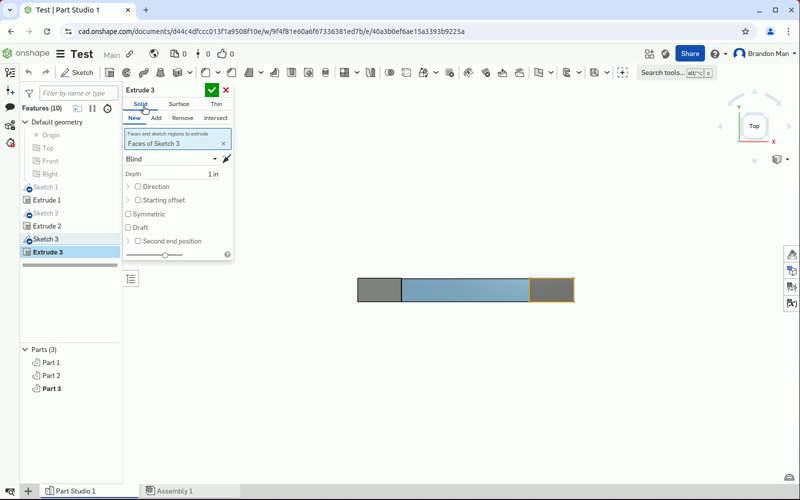
click(143, 106)
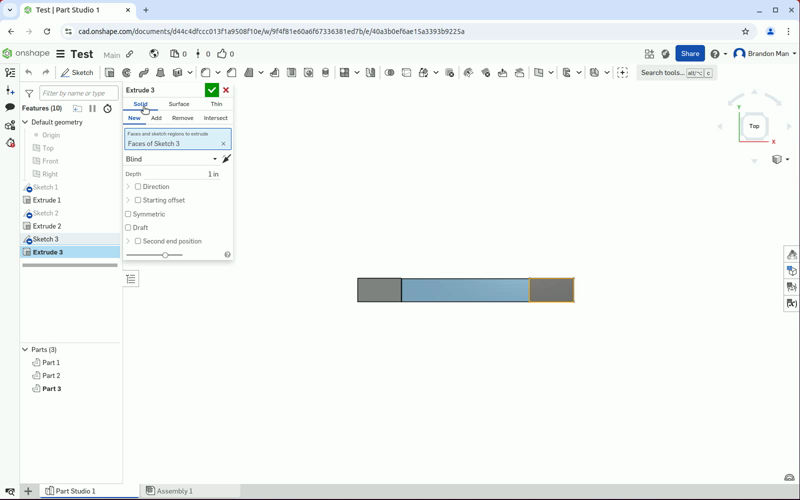
mouse_move(137, 120)
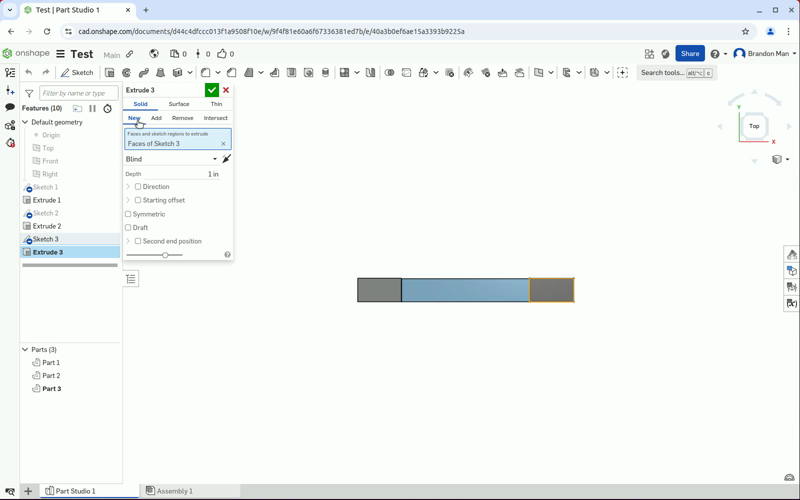
click(137, 120)
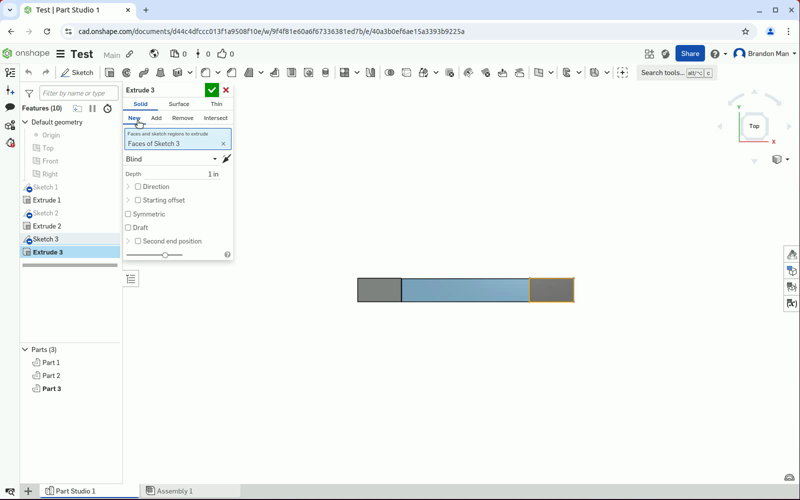
key(tab, 4)
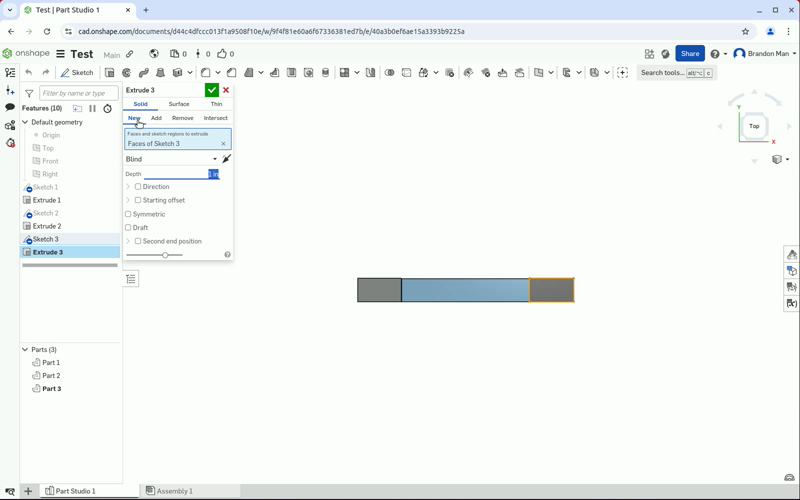
text(-0.241)
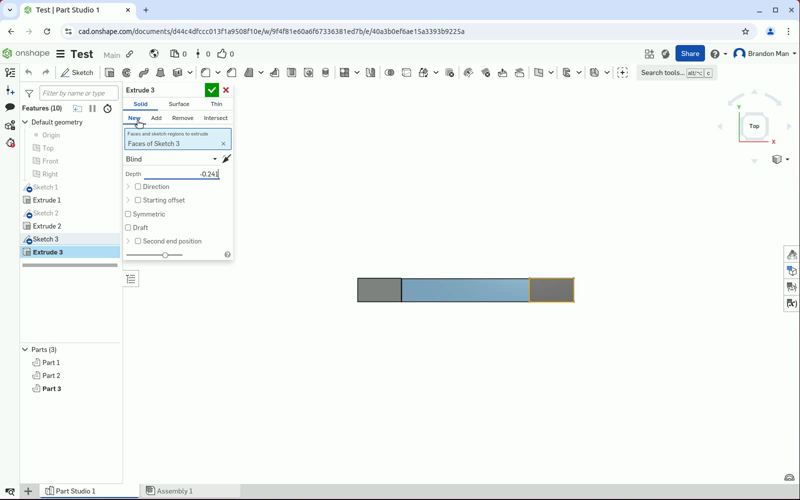
key(enter)
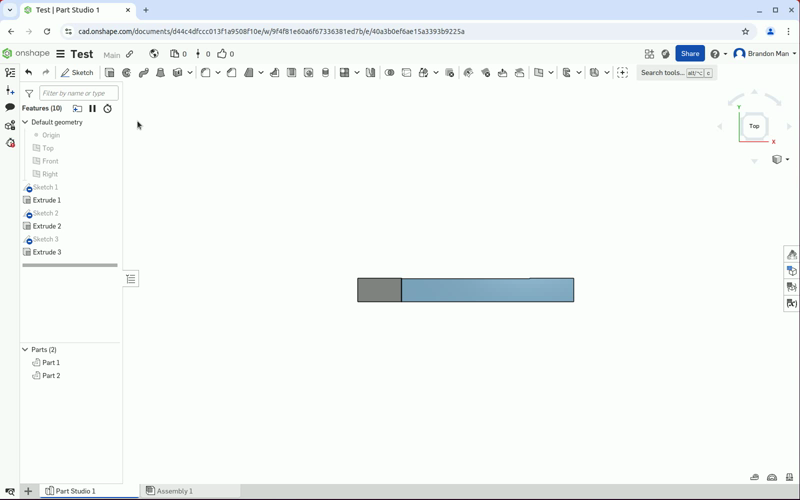
key(shift+h)
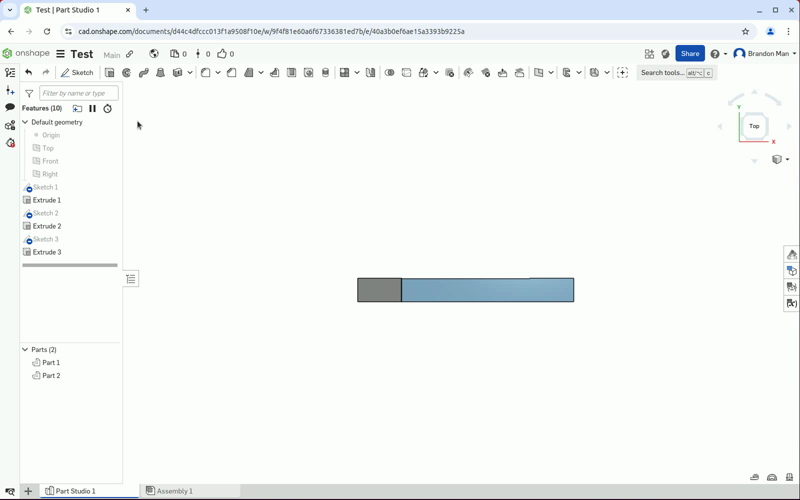
key(shift+h)
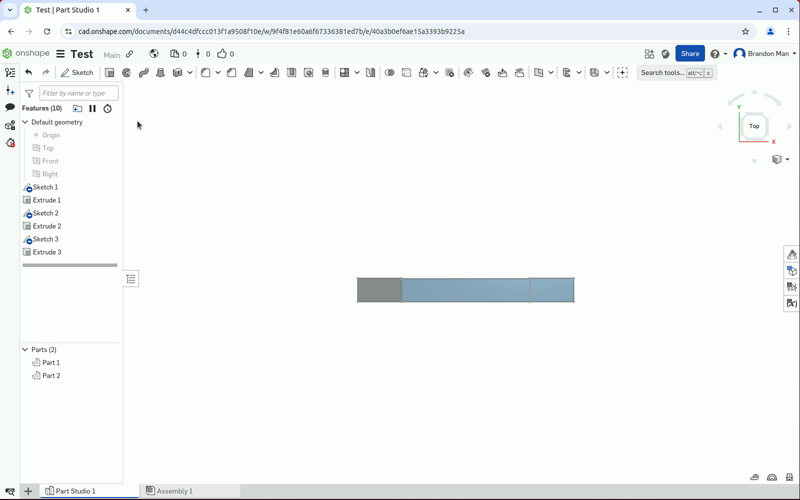
key(shift+7)
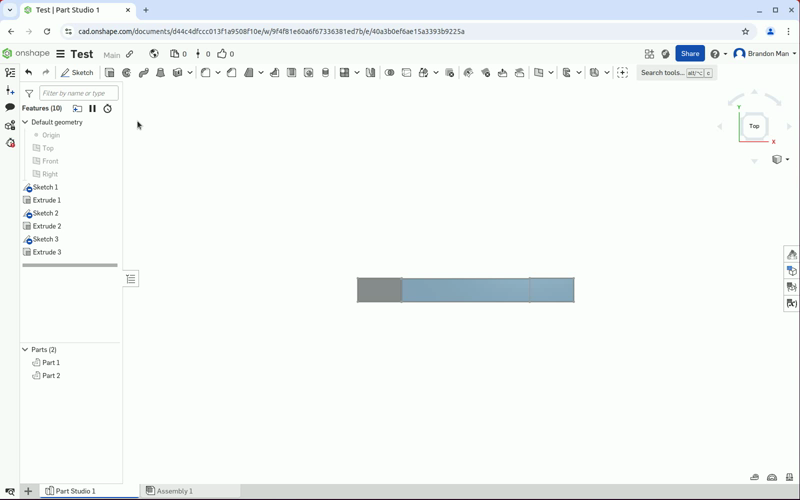
key(up, 3)
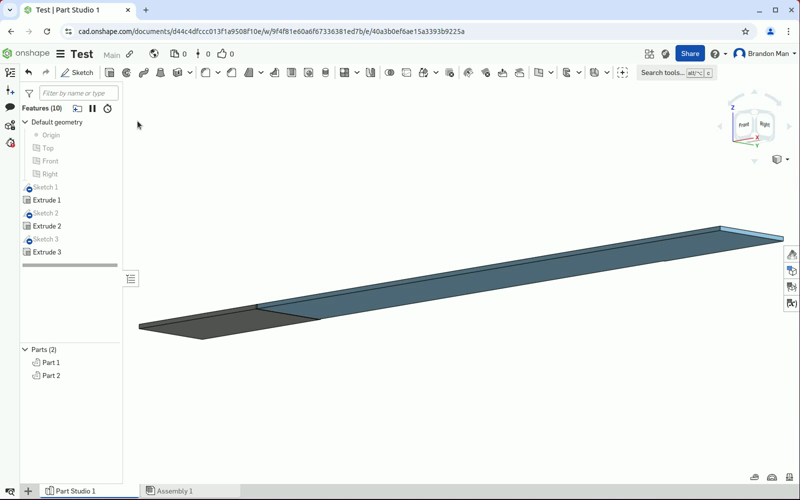
key(left, 3)
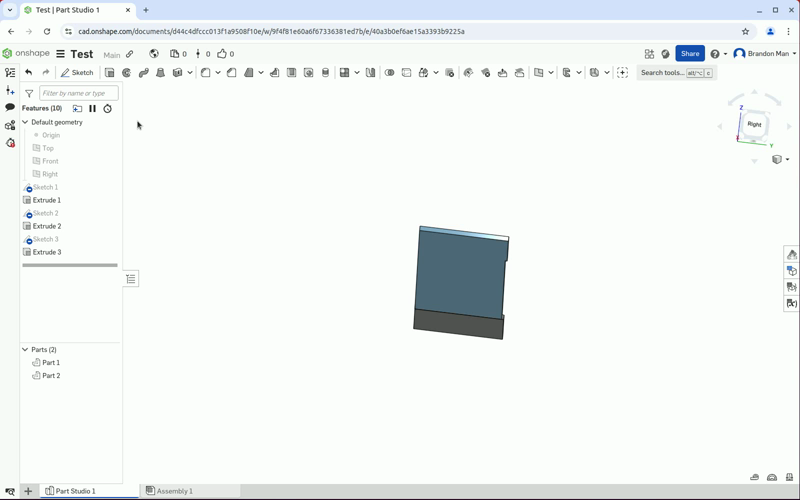
key(right, 3)
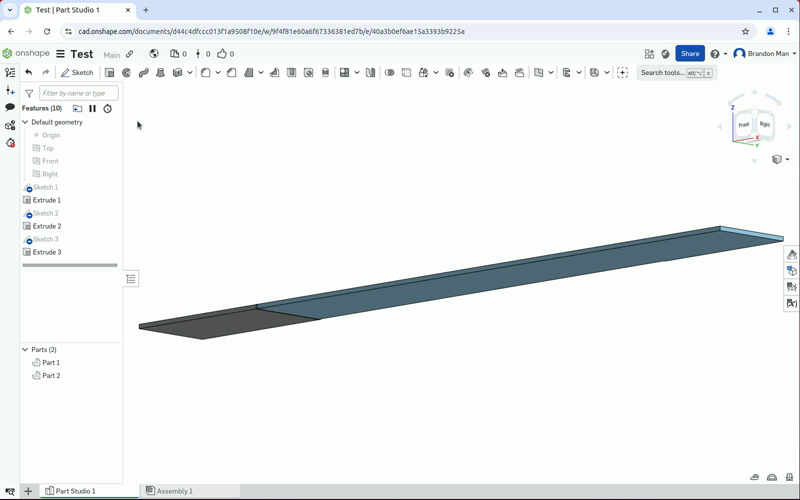
key(down, 3)
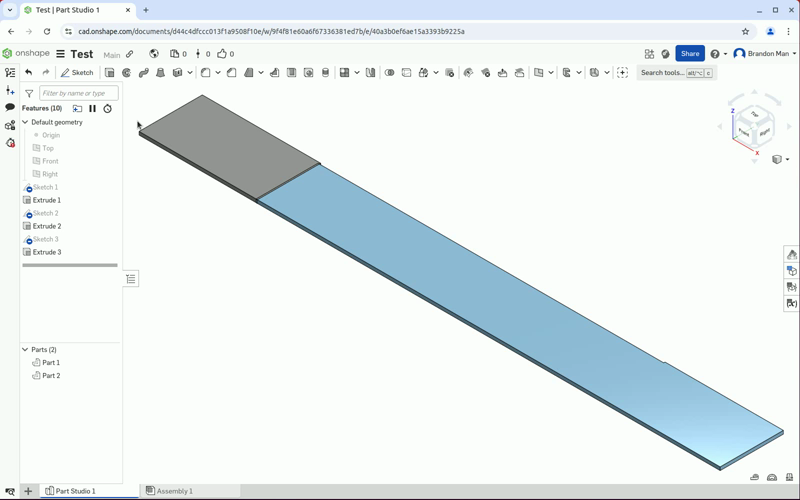
mouse_move(73, 189)
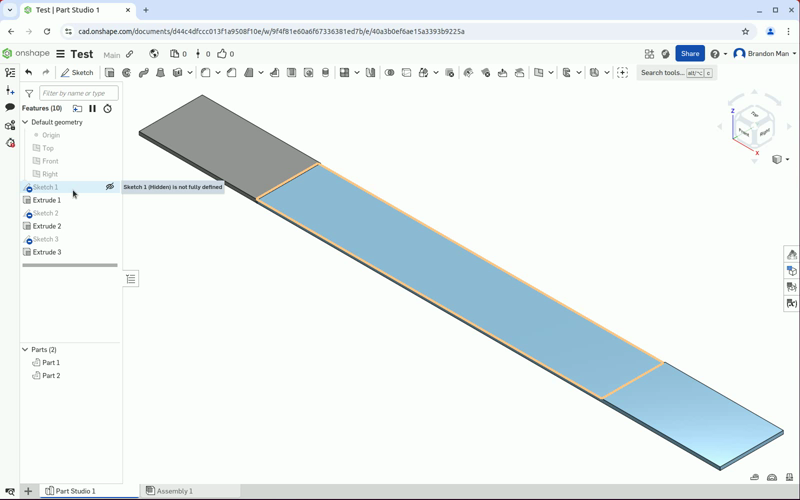
click(73, 189)